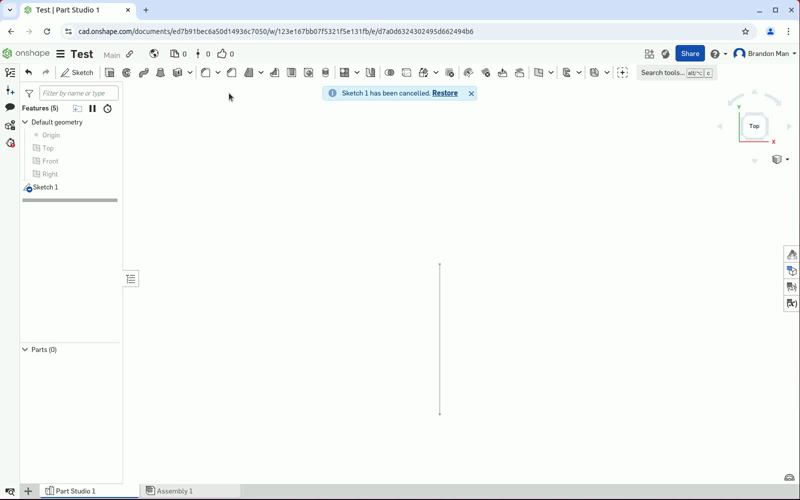
key(shift+h)
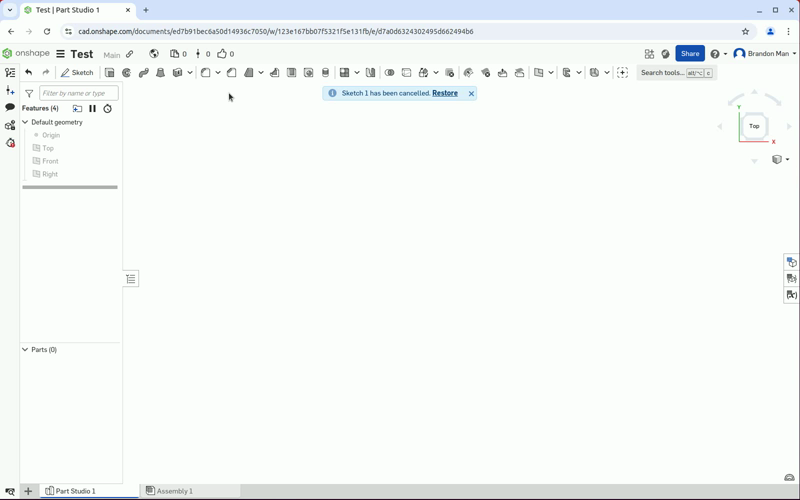
mouse_move(73, 352)
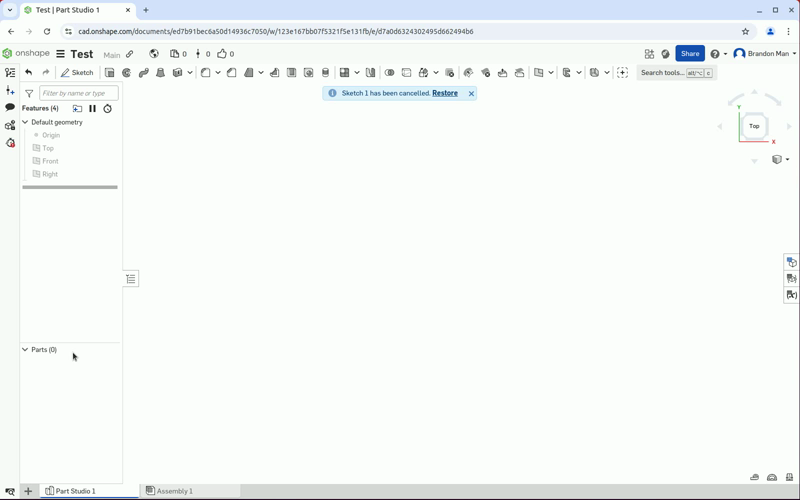
key(y)
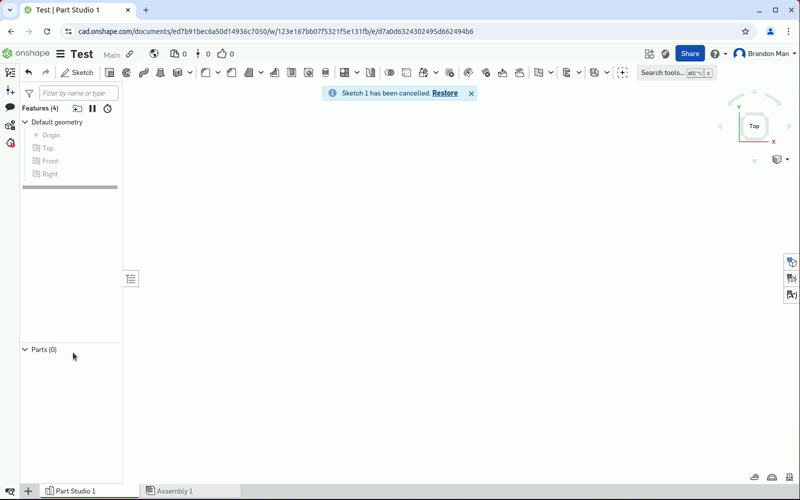
key(shift+p)
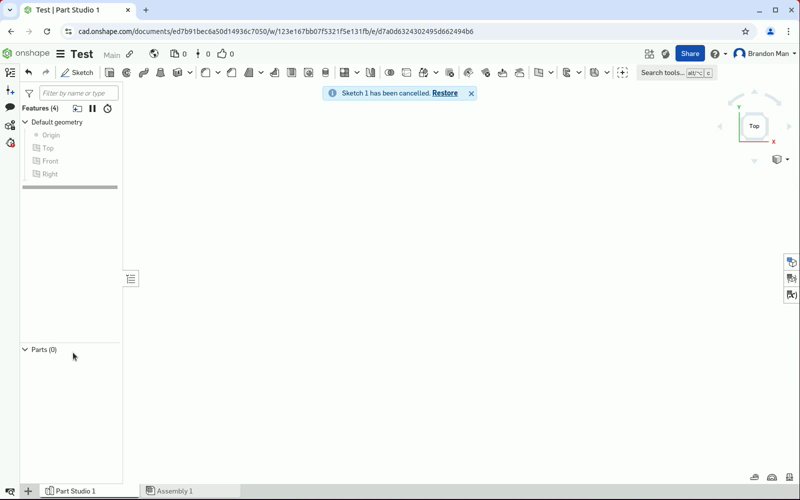
key(space)
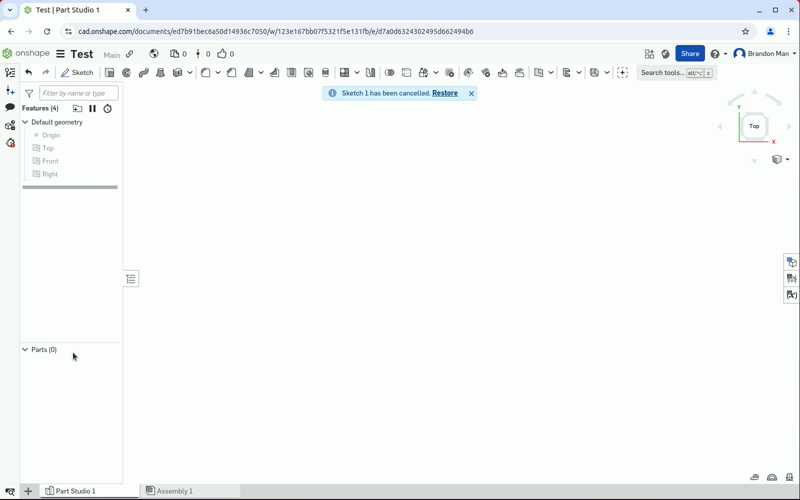
key_down(shift)
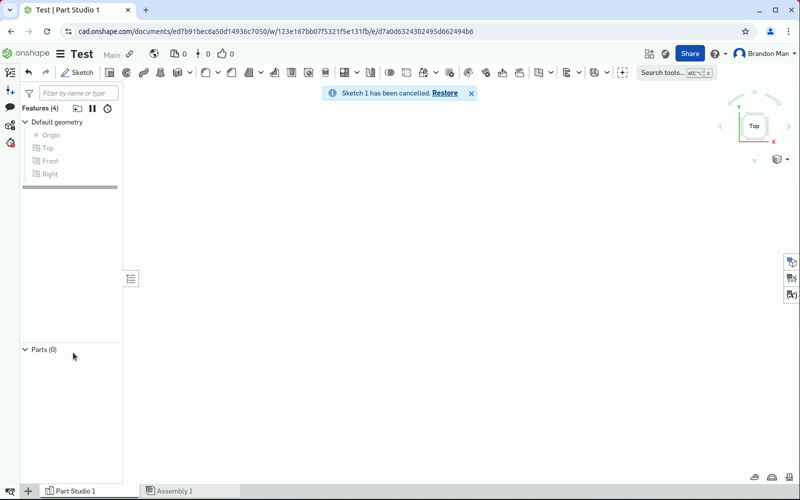
key(up)
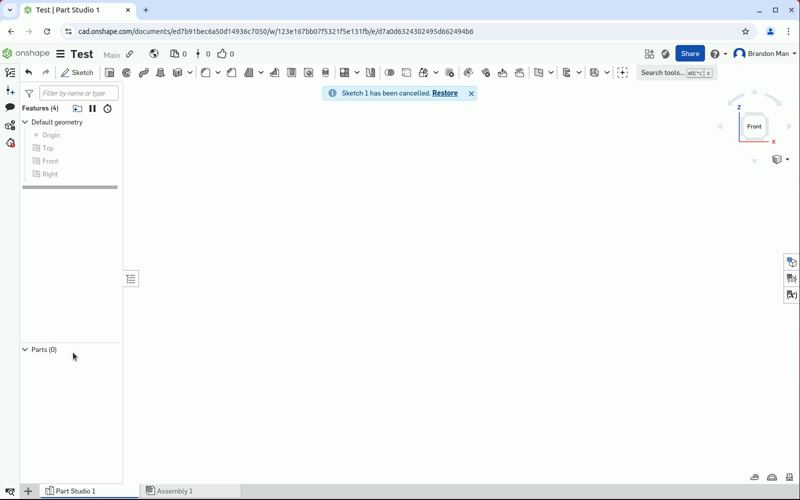
key_up(shift)
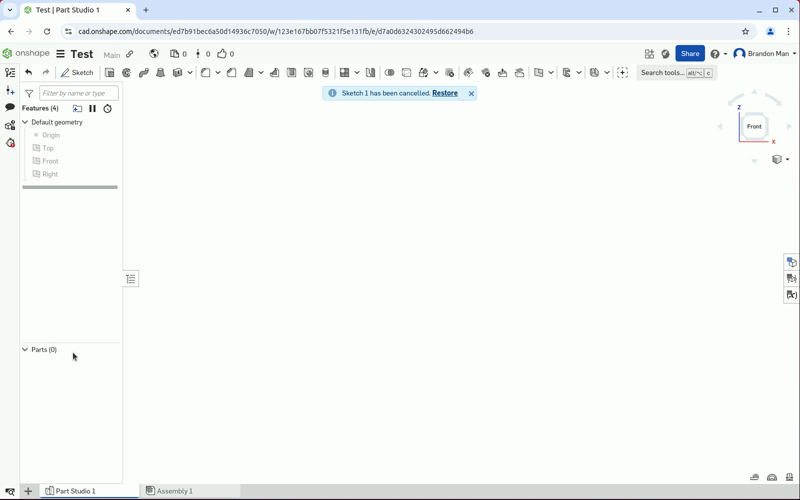
mouse_move(73, 352)
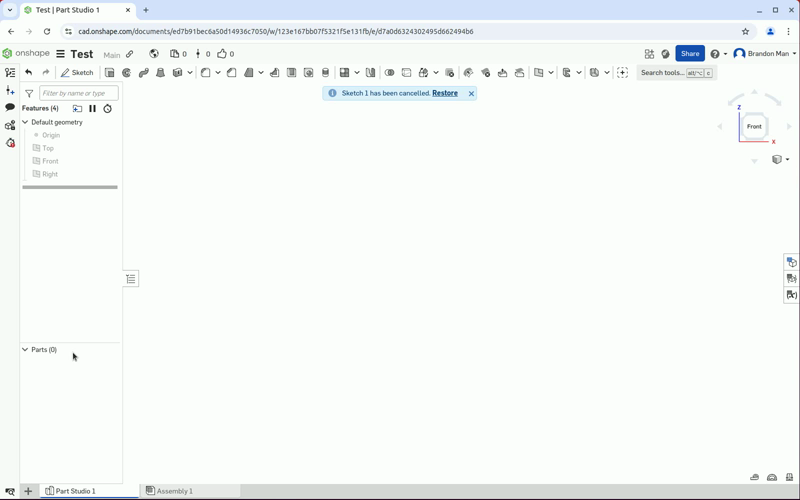
key(shift+y)
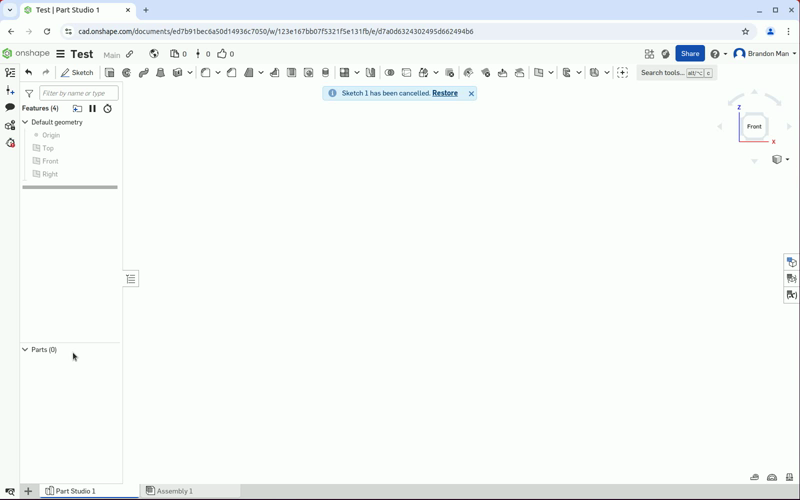
key(shift+s)
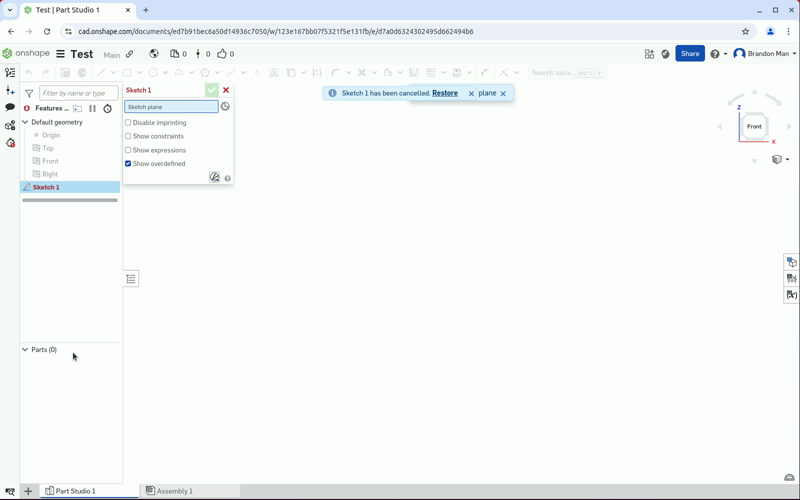
mouse_move(73, 163)
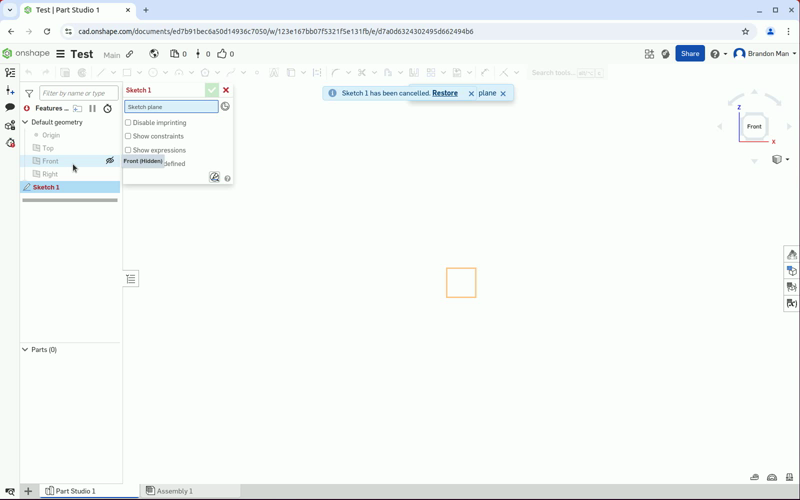
click(73, 163)
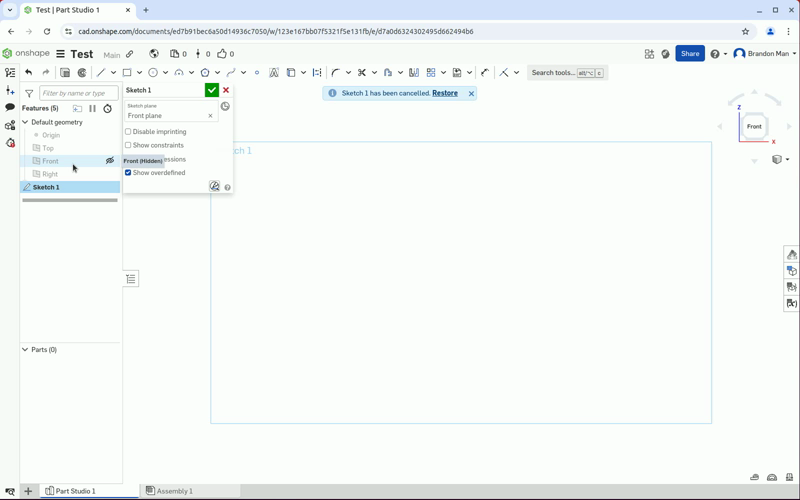
mouse_move(73, 352)
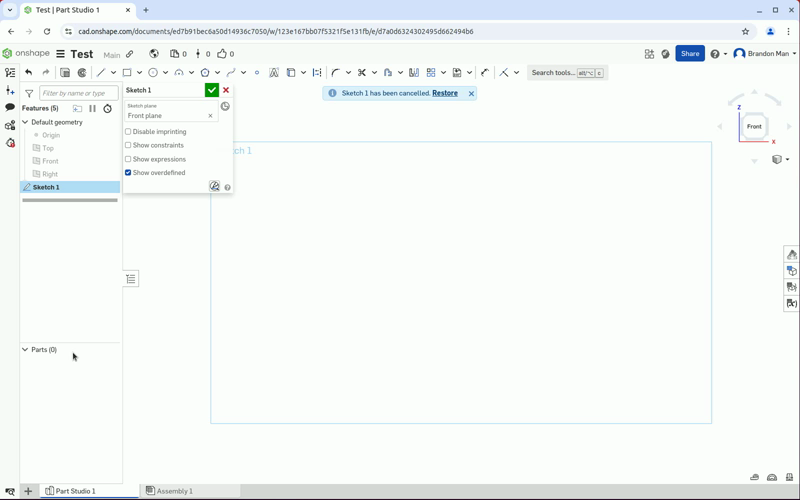
key(y)
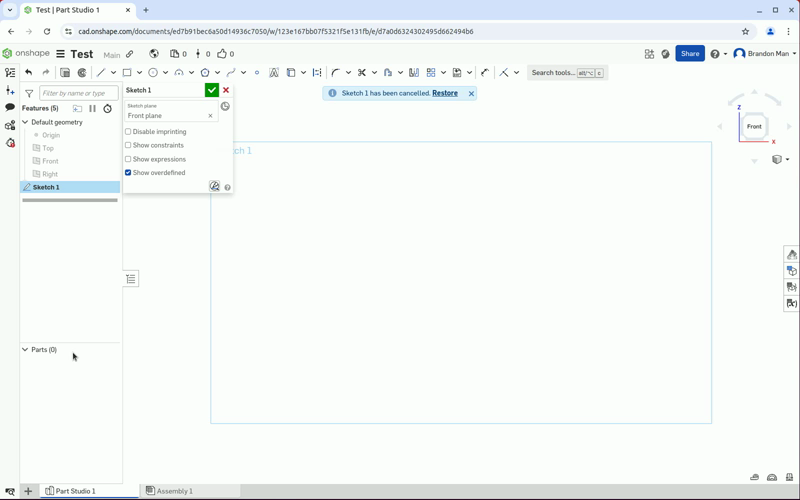
key(l)
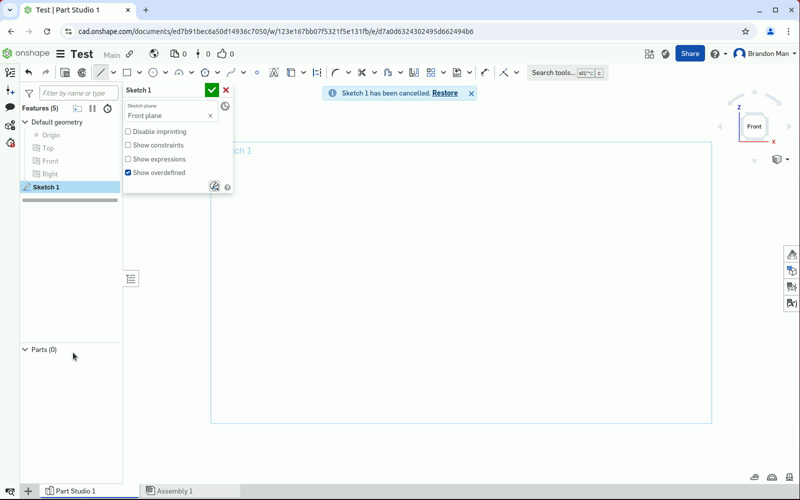
key_down(shift)
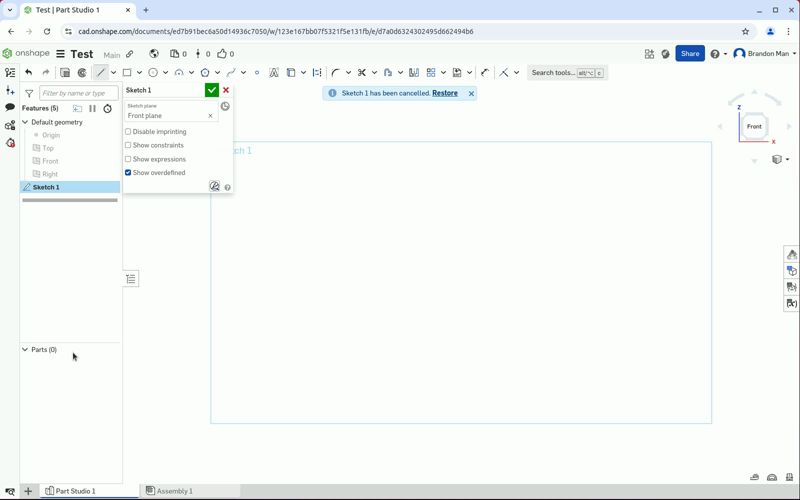
mouse_move(348, 293)
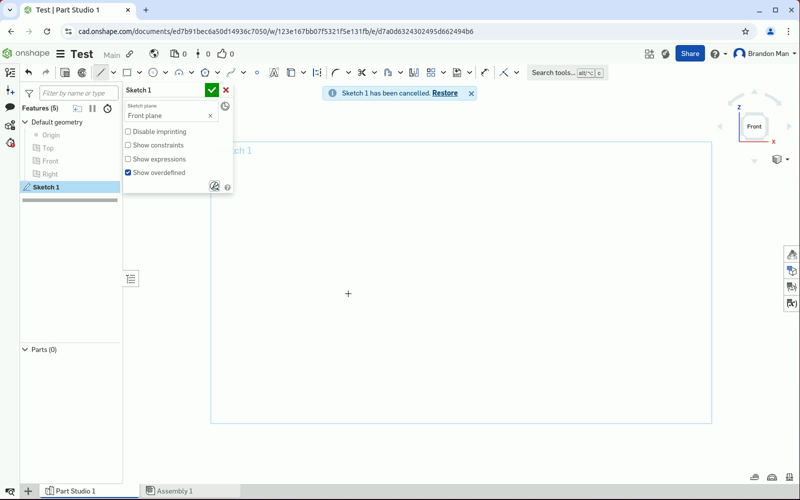
click(348, 293)
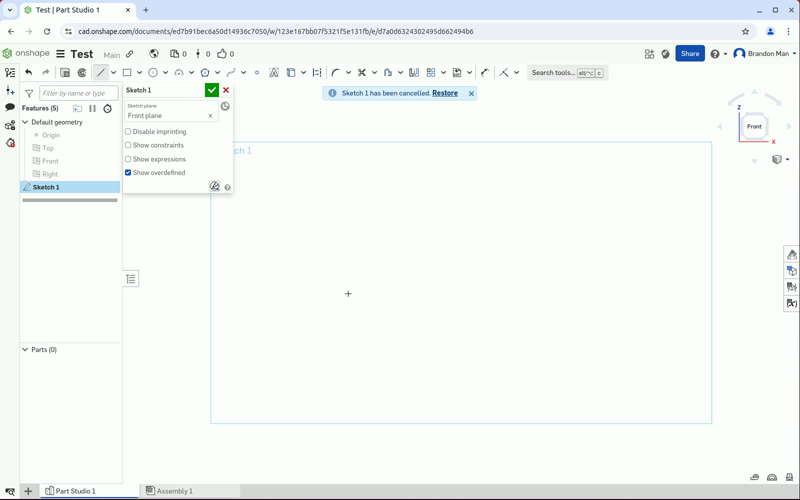
key_up(shift)
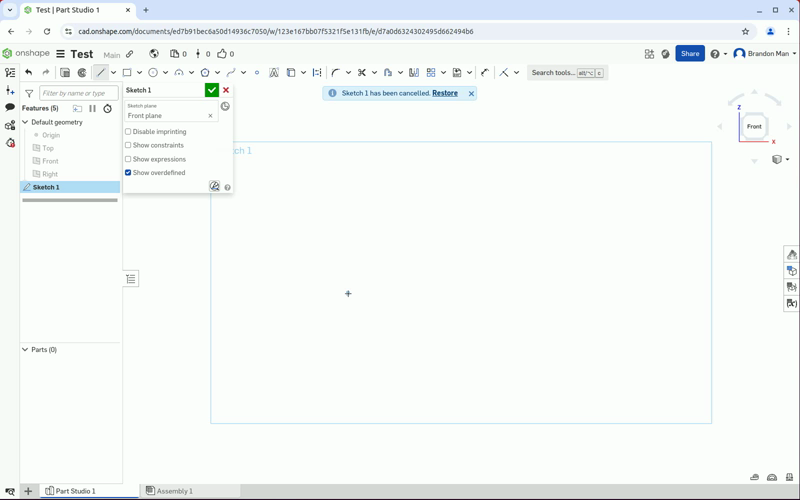
key_down(shift)
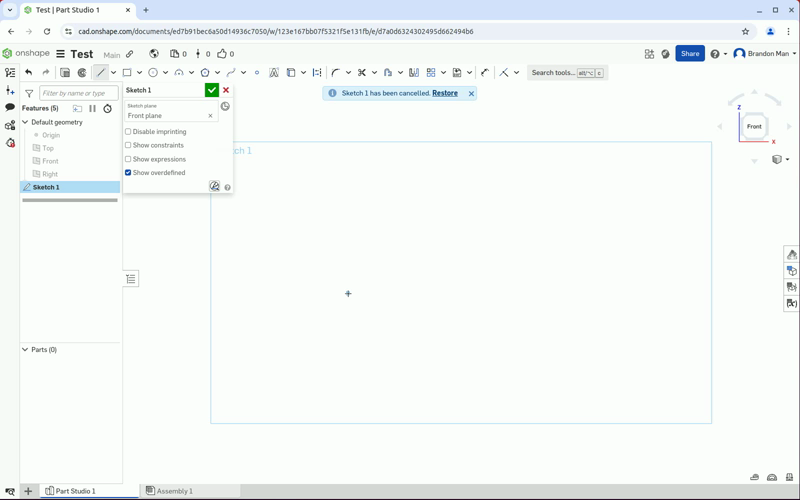
mouse_move(569, 293)
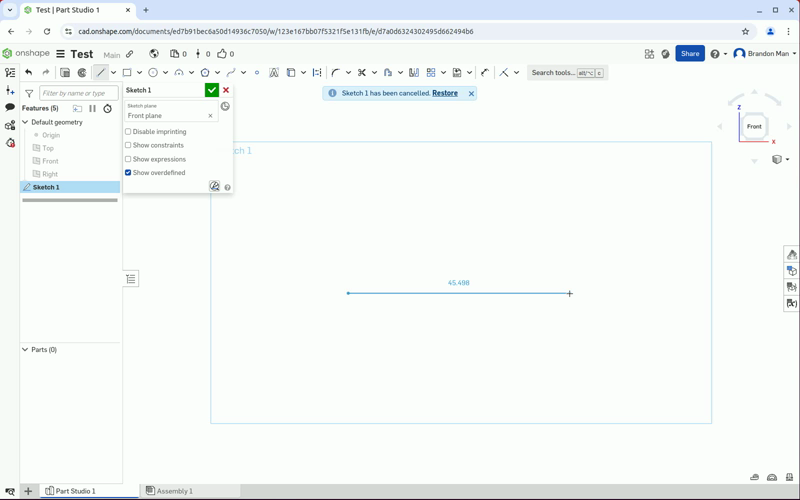
click(569, 293)
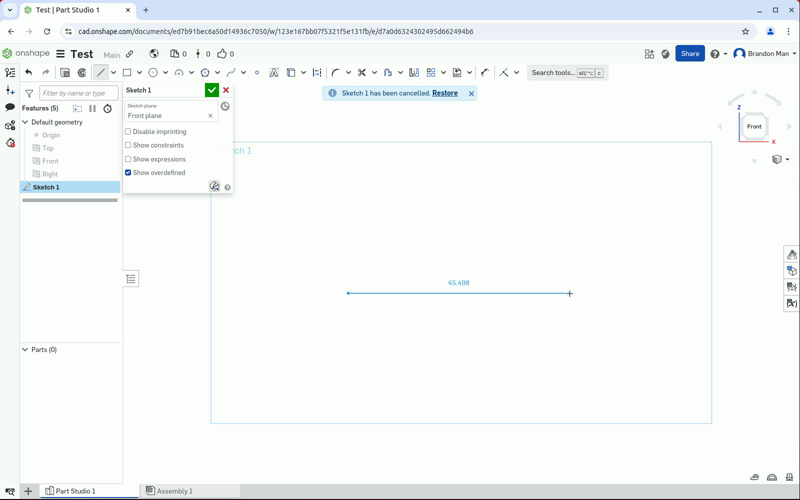
key_up(shift)
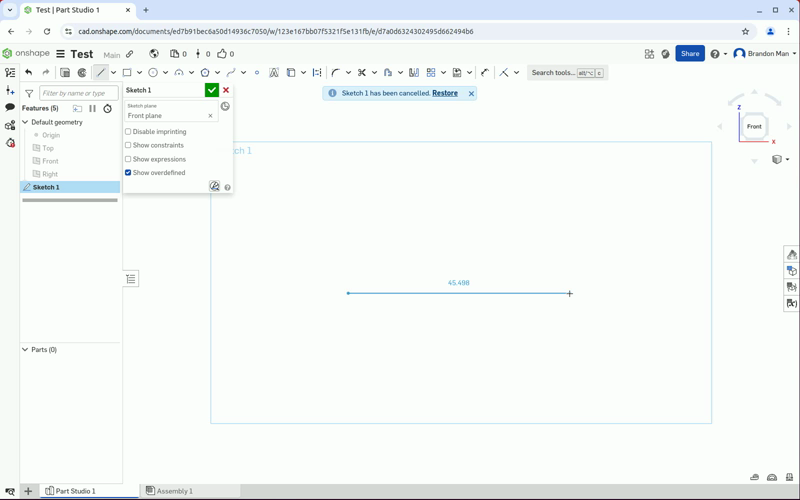
key_down(shift)
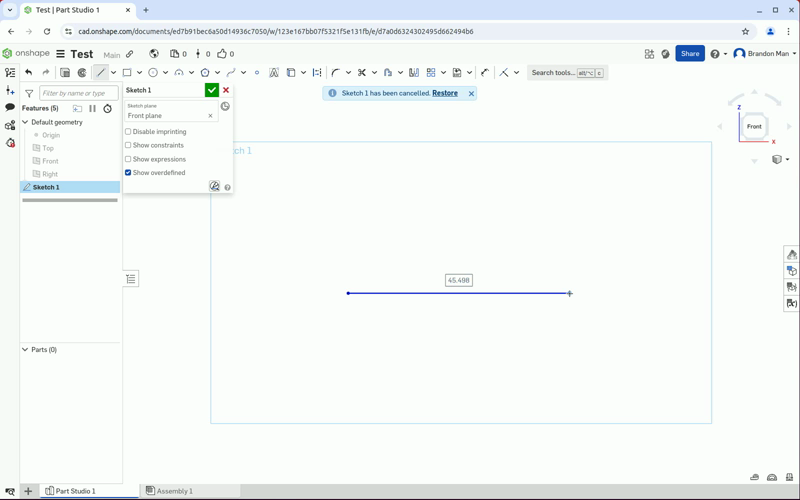
mouse_move(589, 293)
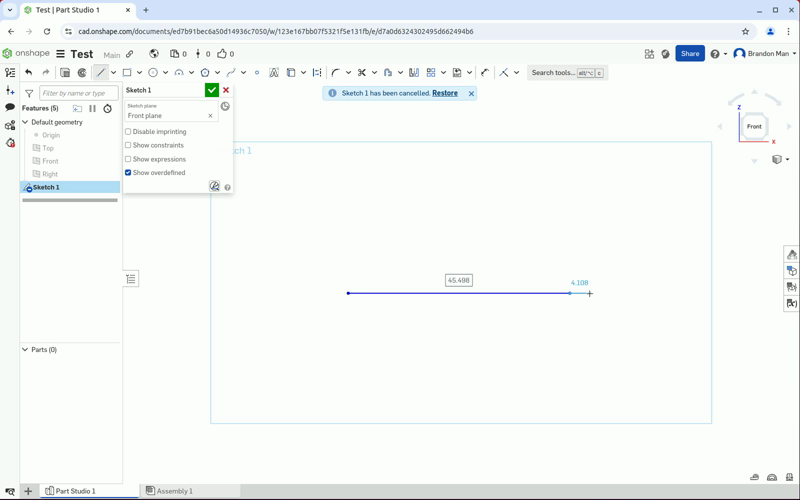
mouse_move(569, 251)
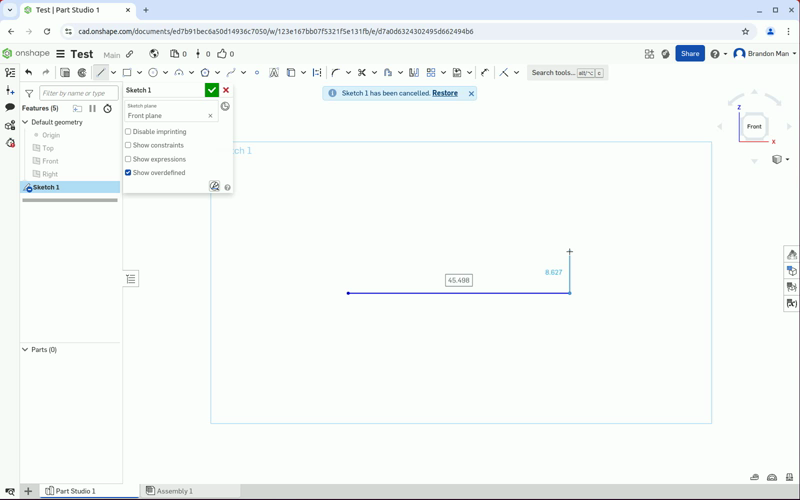
click(569, 251)
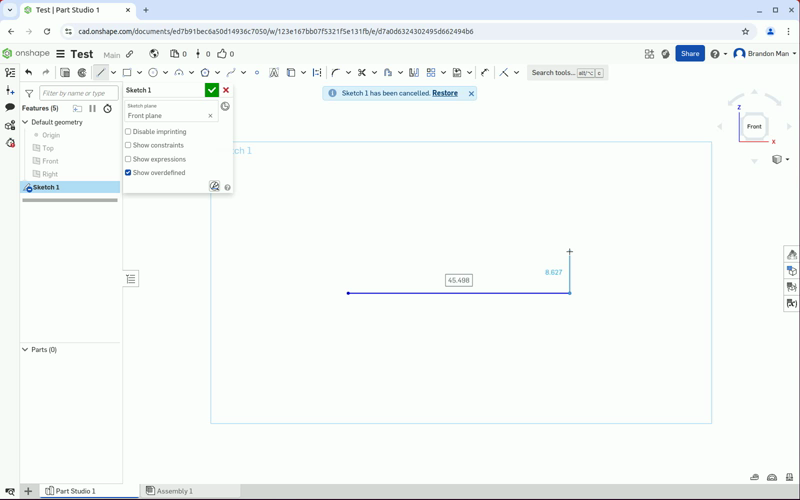
key_up(shift)
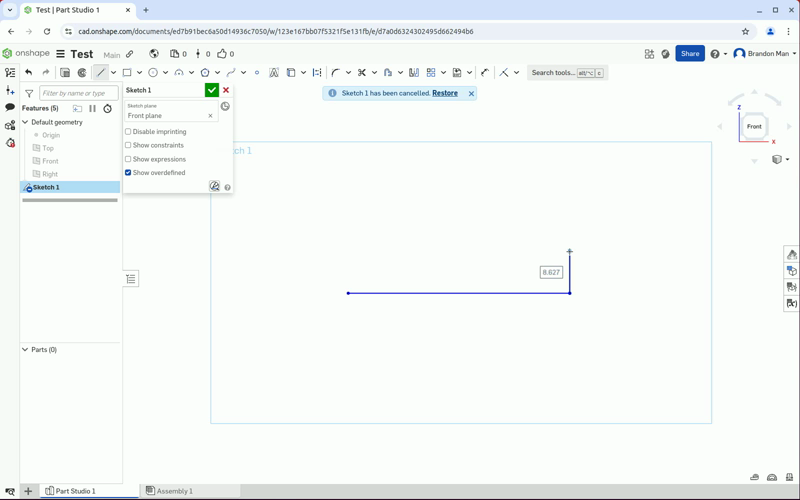
key_down(shift)
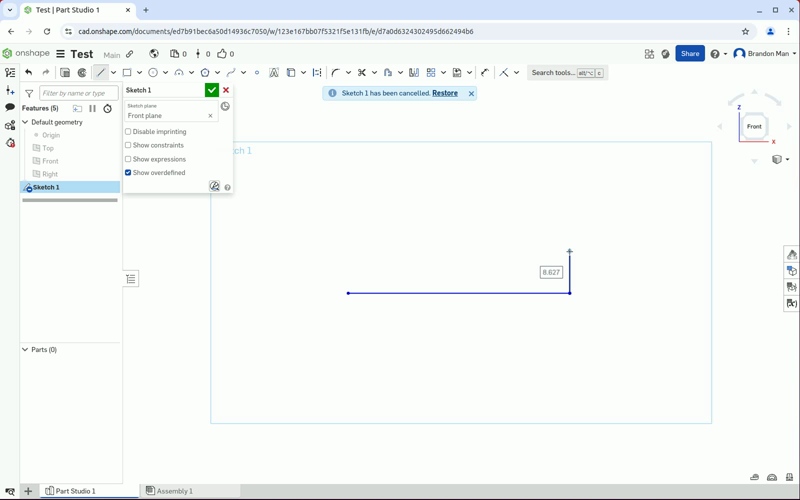
mouse_move(348, 251)
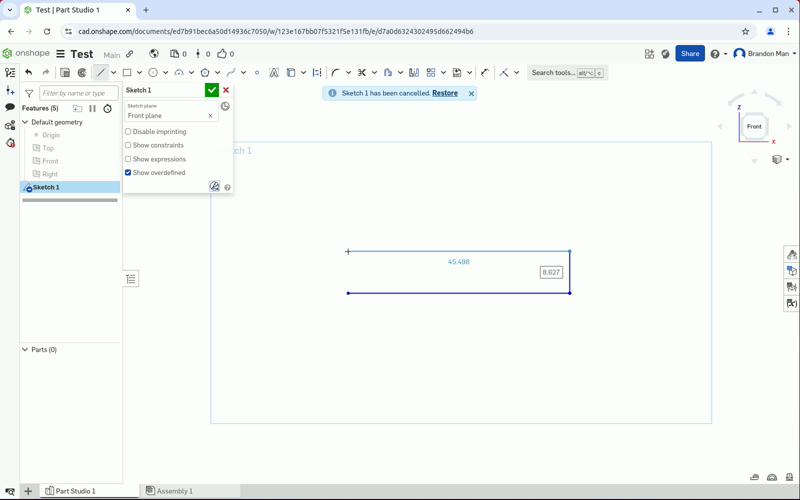
click(348, 251)
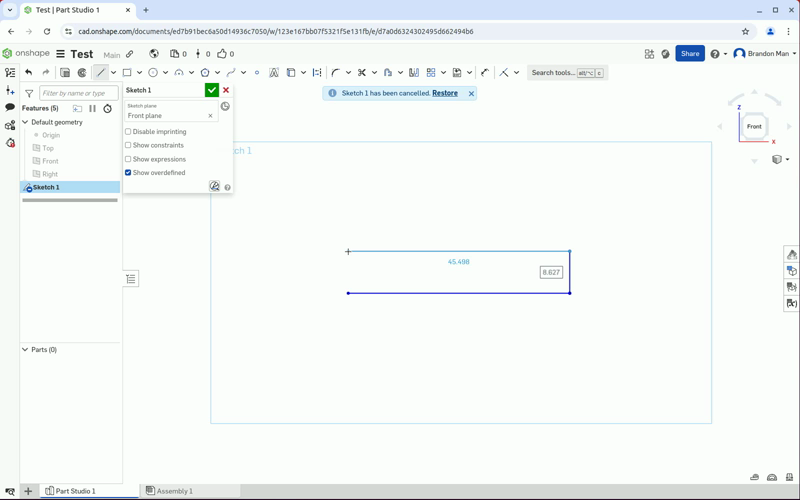
key_up(shift)
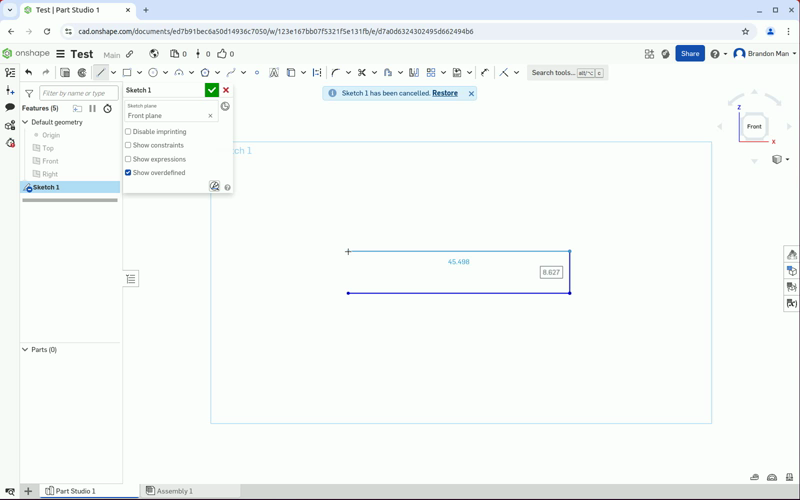
mouse_move(378, 251)
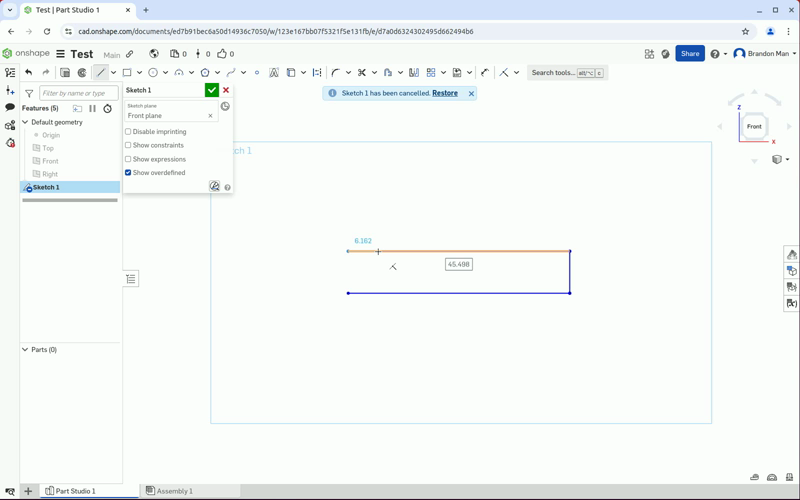
key_down(shift)
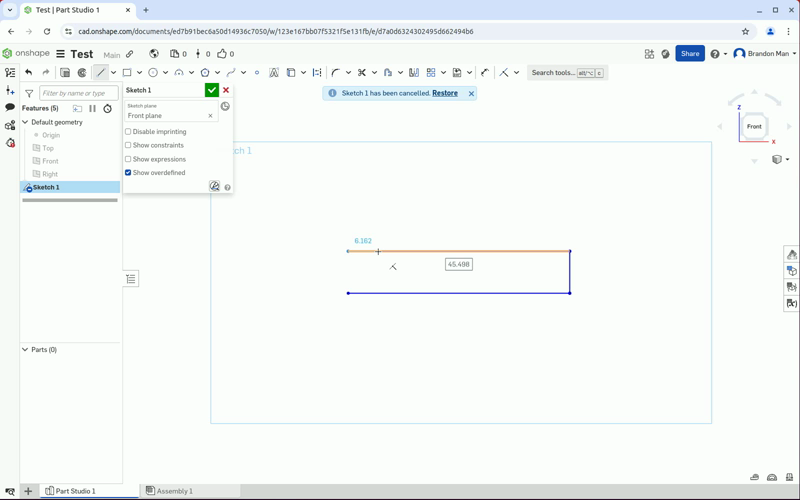
mouse_move(348, 293)
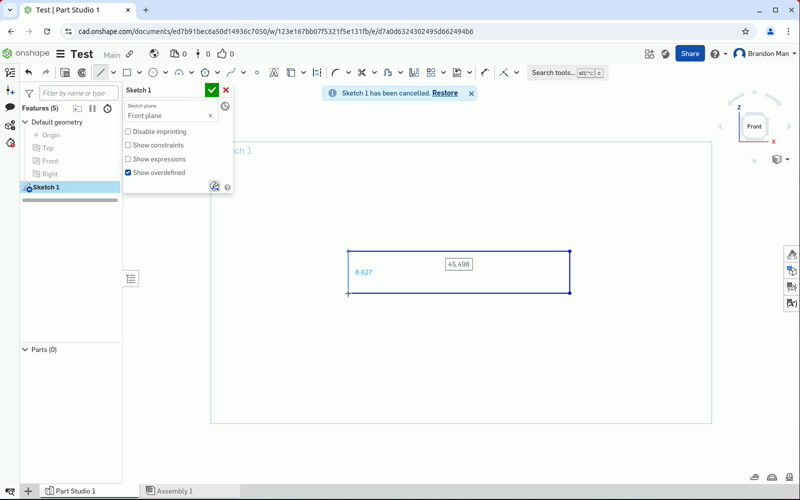
key_up(shift)
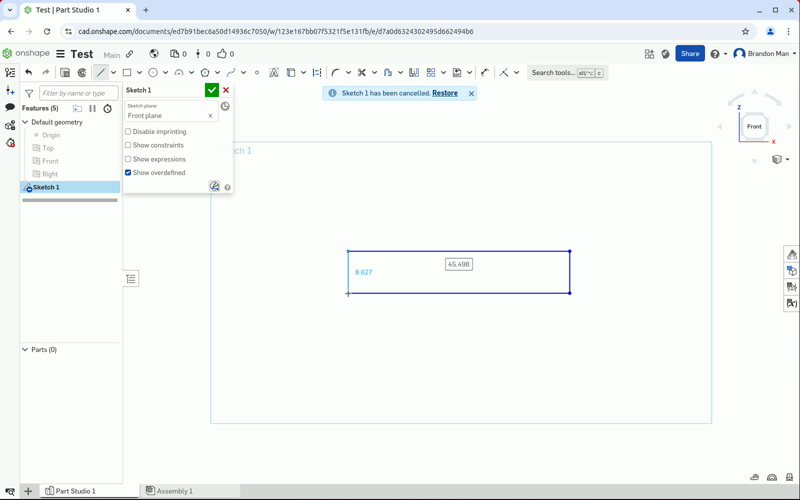
click(348, 293)
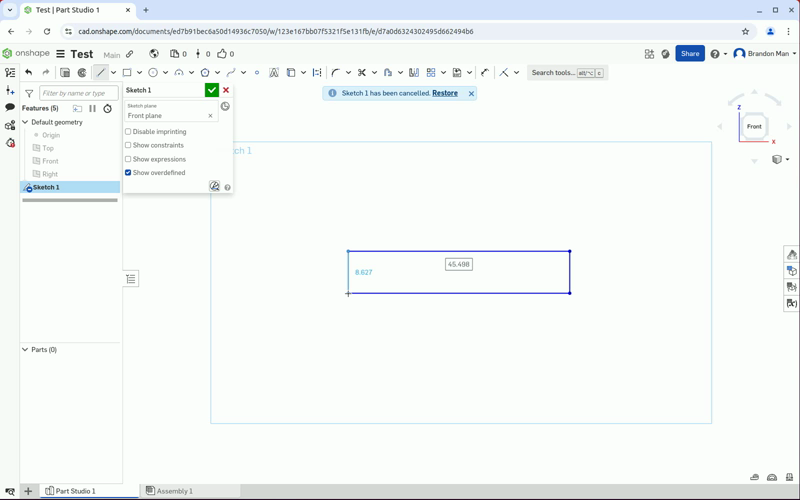
key(esc)
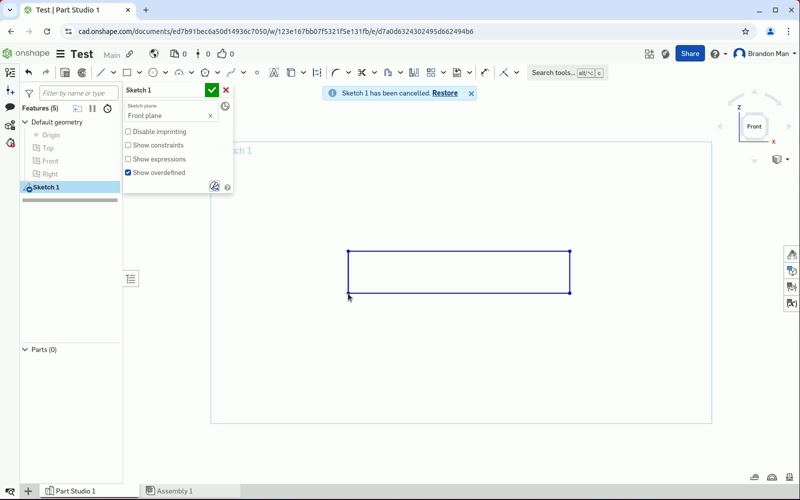
mouse_move(455, 283)
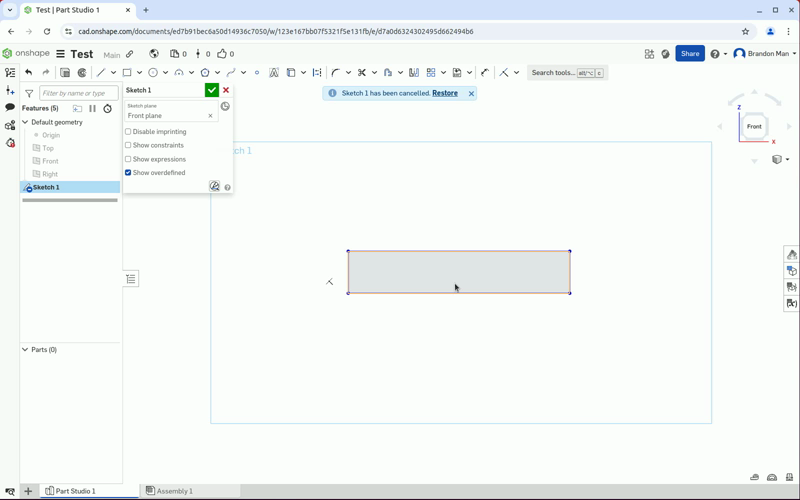
click(455, 283)
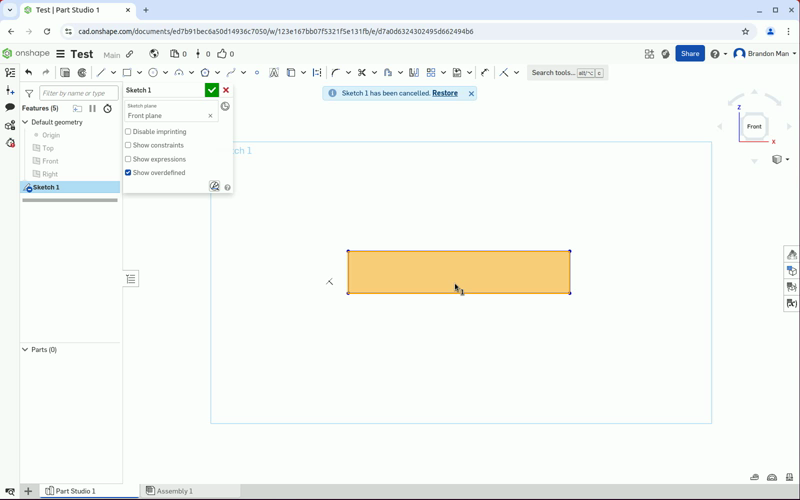
mouse_move(73, 352)
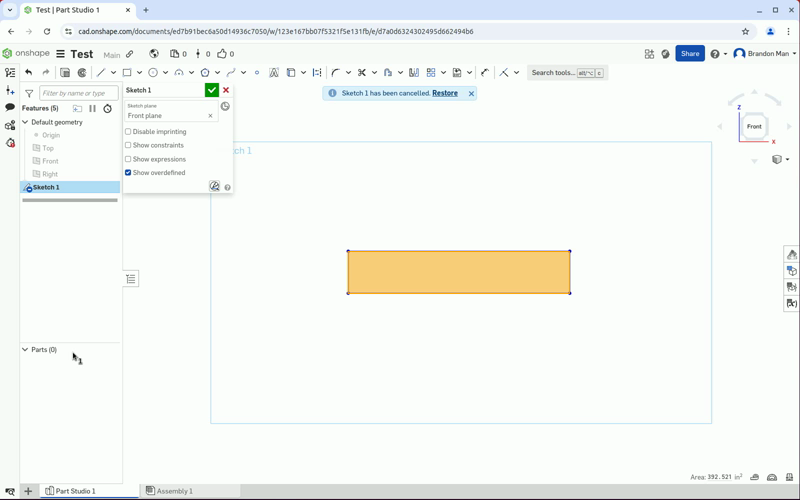
key(shift+y)
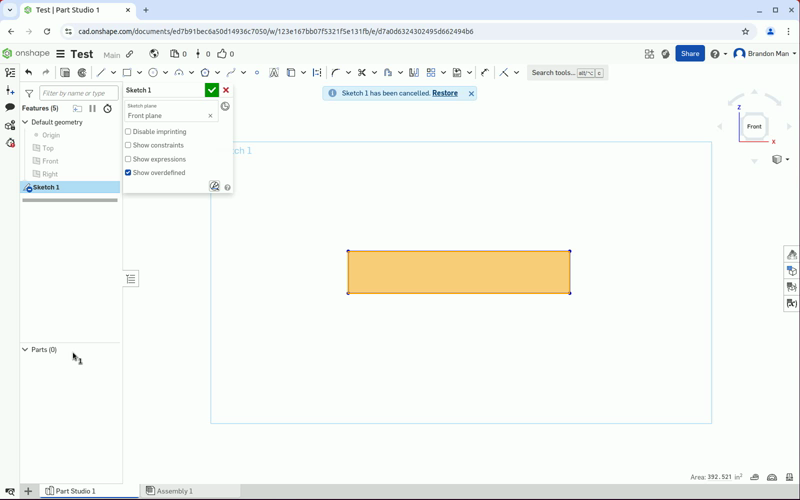
key(shift+e)
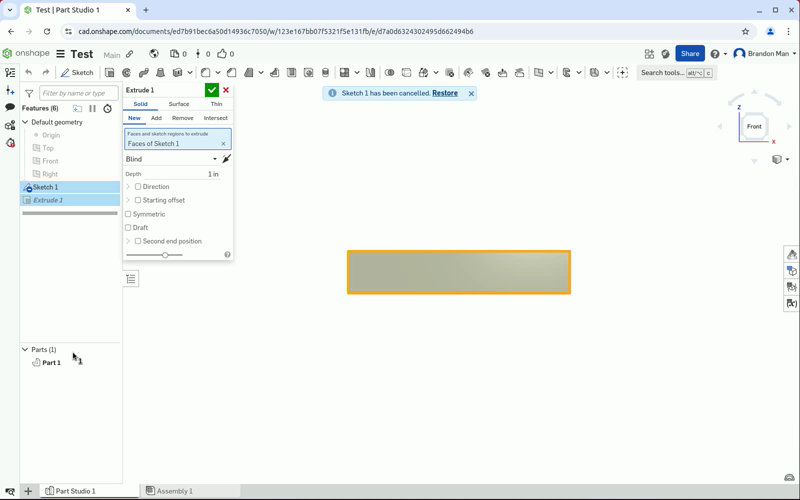
mouse_move(143, 106)
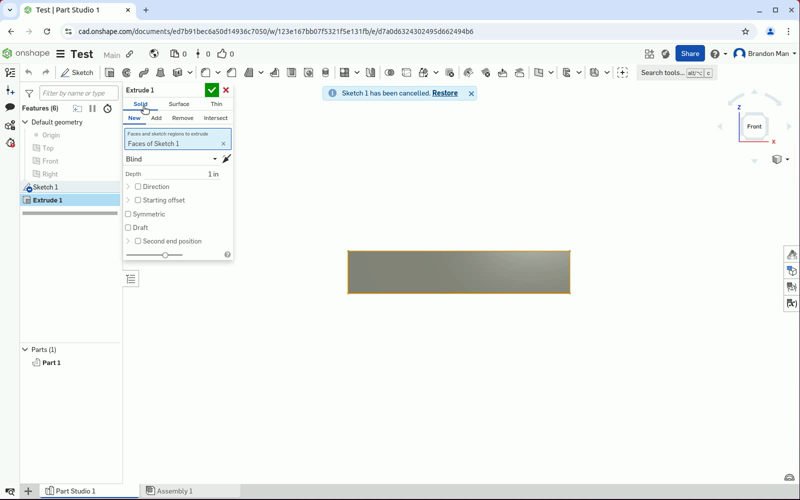
click(143, 106)
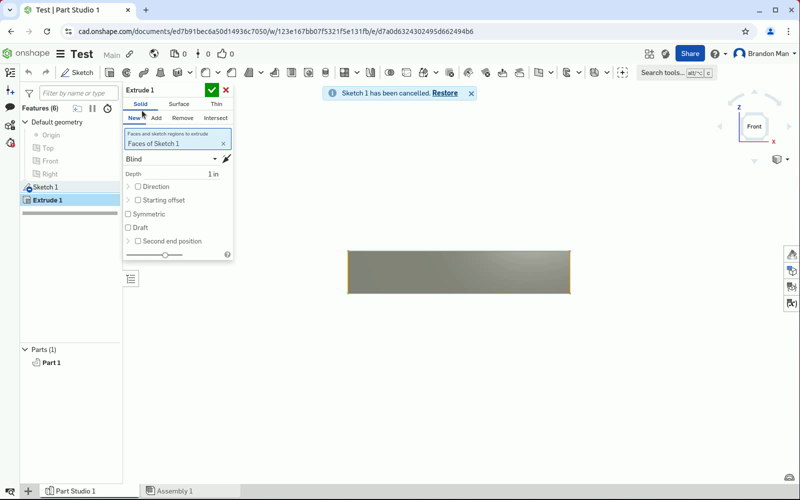
mouse_move(137, 120)
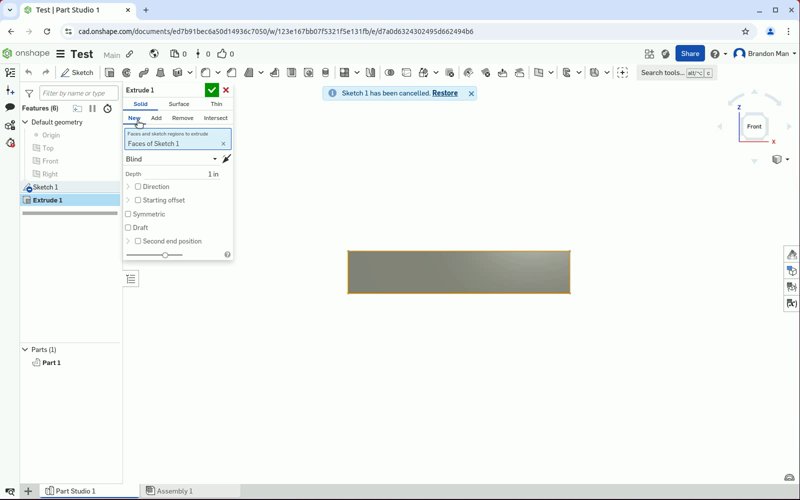
click(137, 120)
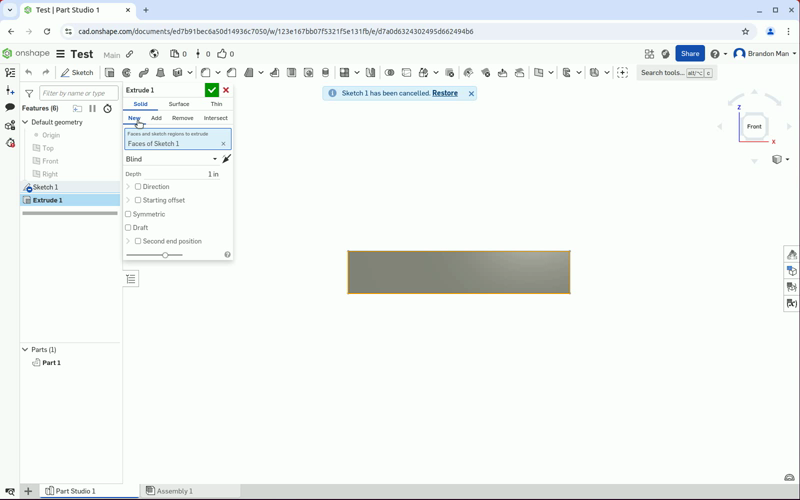
key(tab, 4)
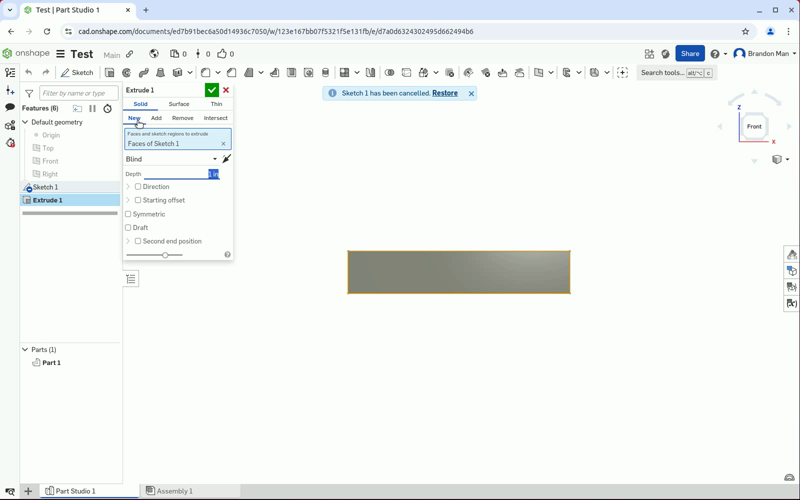
text(1.444)
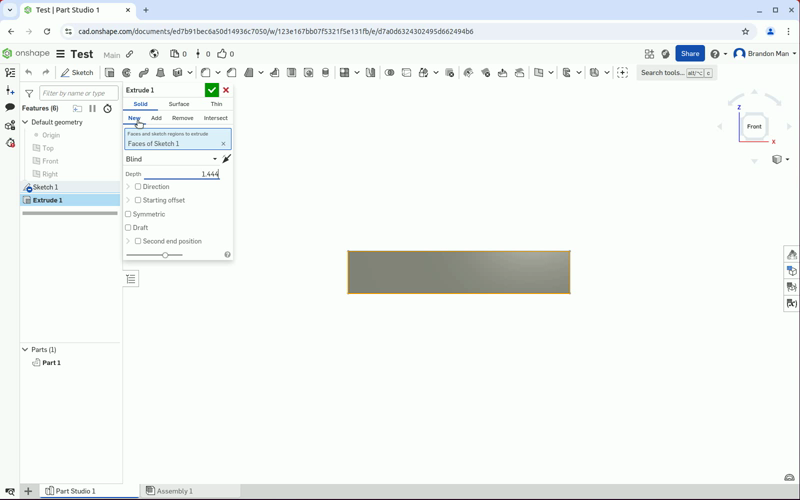
key(enter)
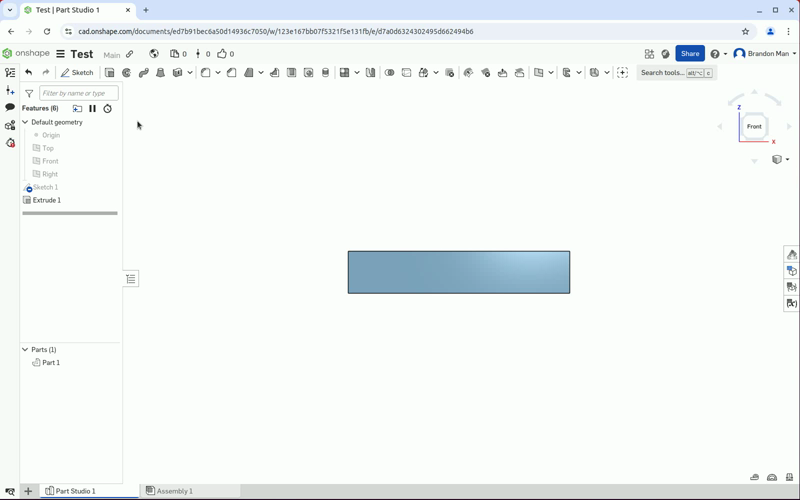
key(shift+h)
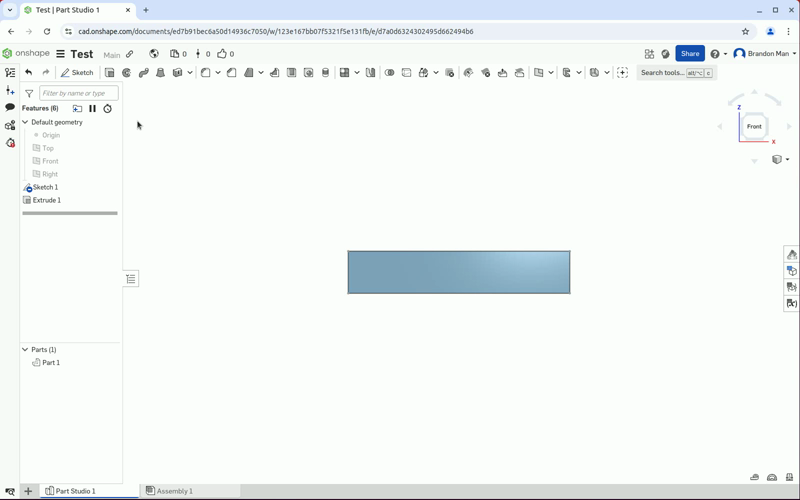
key(shift+h)
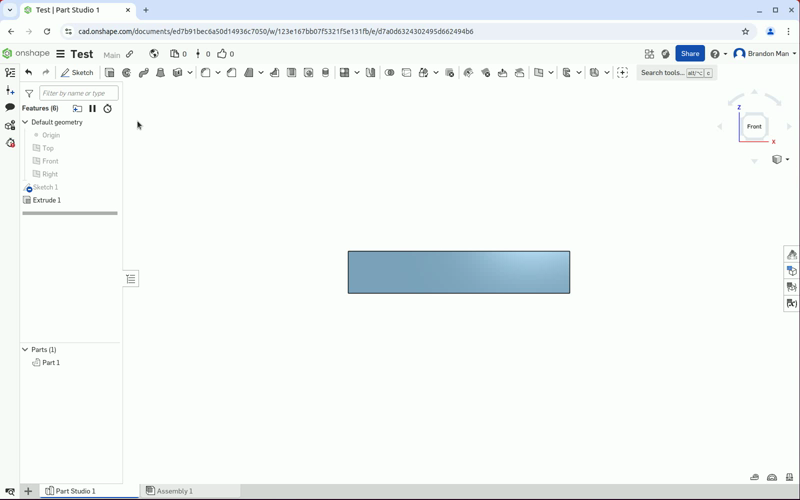
mouse_move(73, 189)
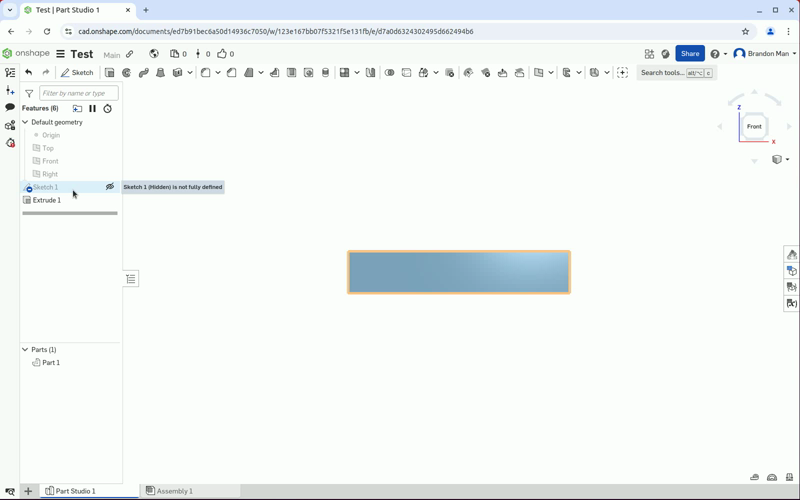
click(73, 189)
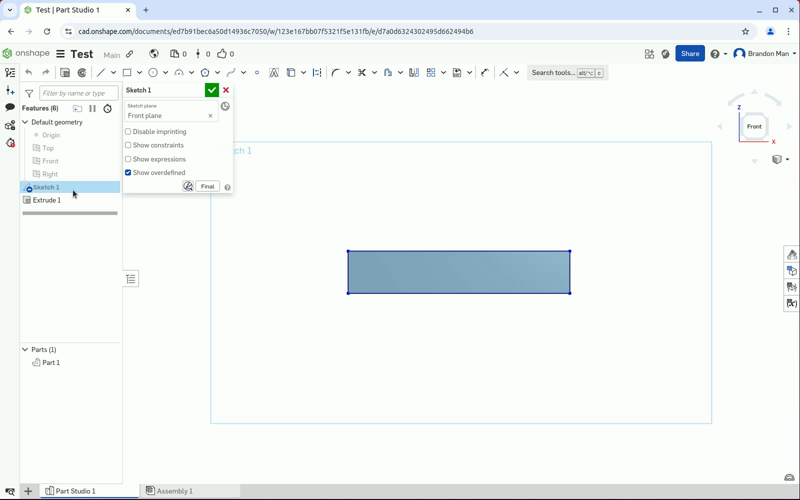
mouse_move(229, 92)
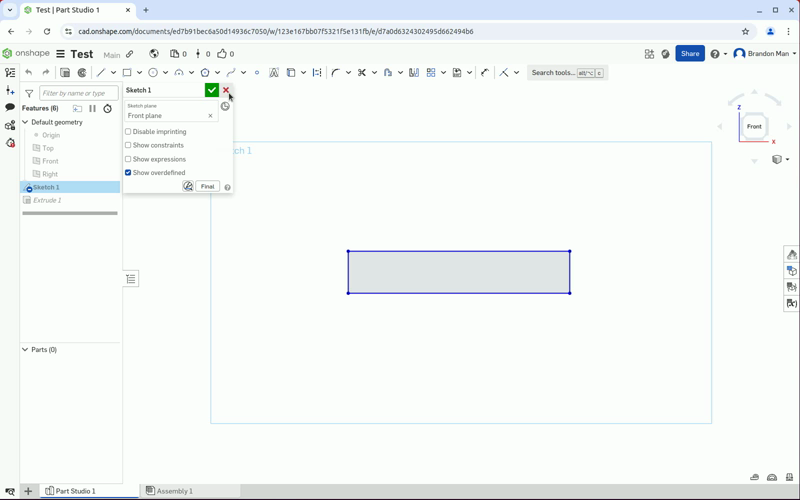
click(229, 92)
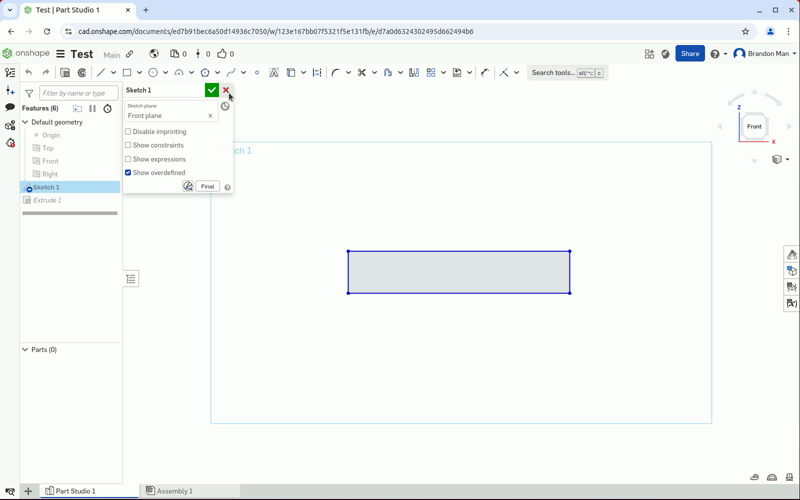
key(shift+s)
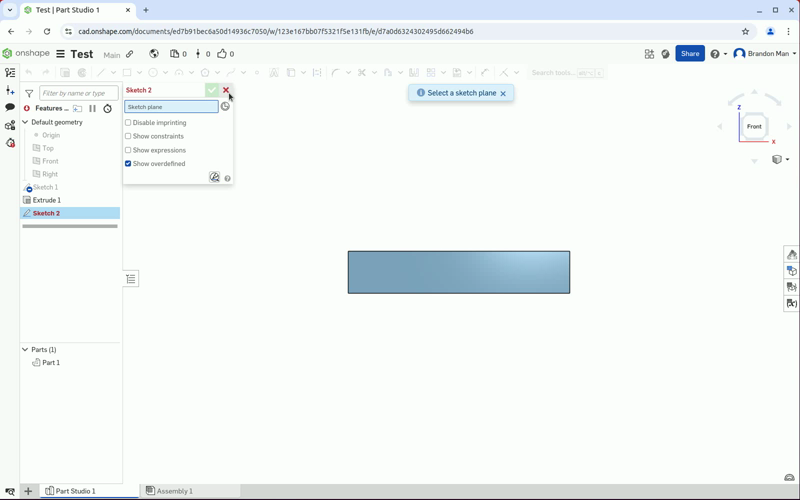
mouse_move(73, 163)
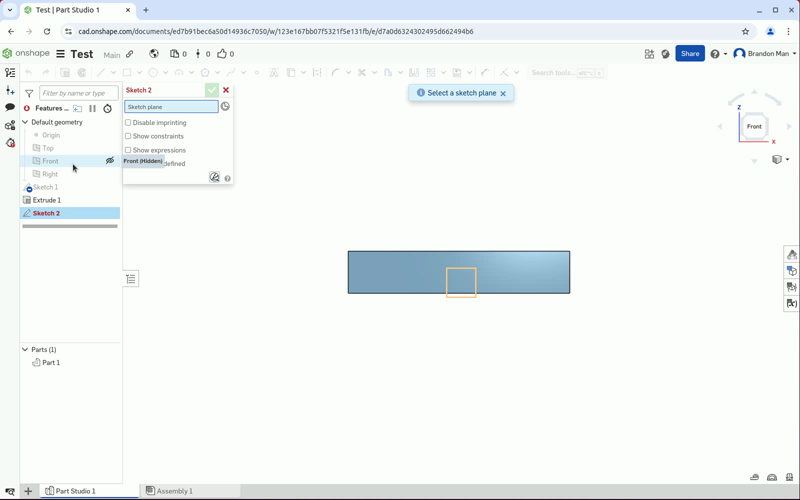
click(73, 163)
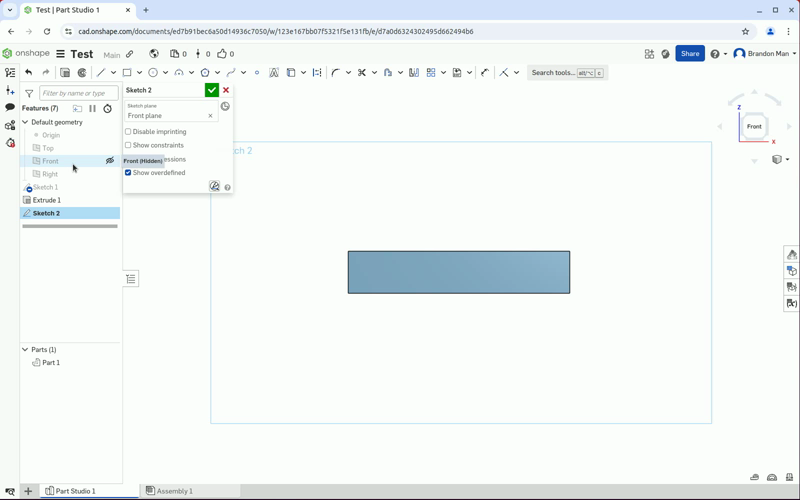
mouse_move(73, 352)
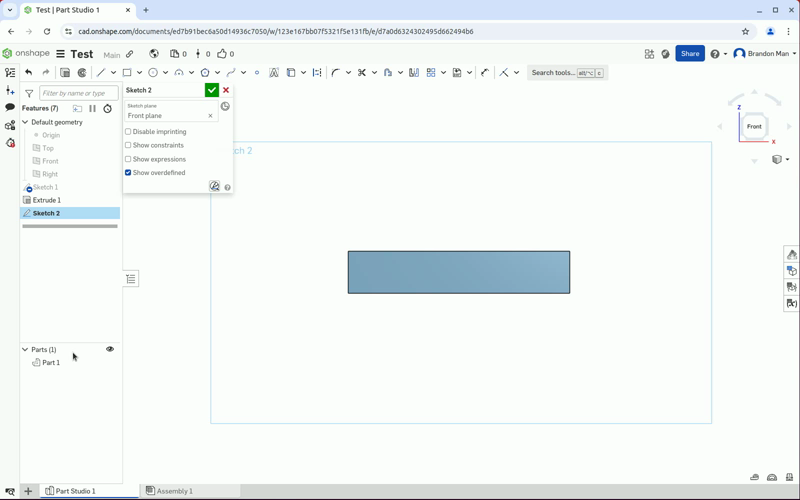
key(y)
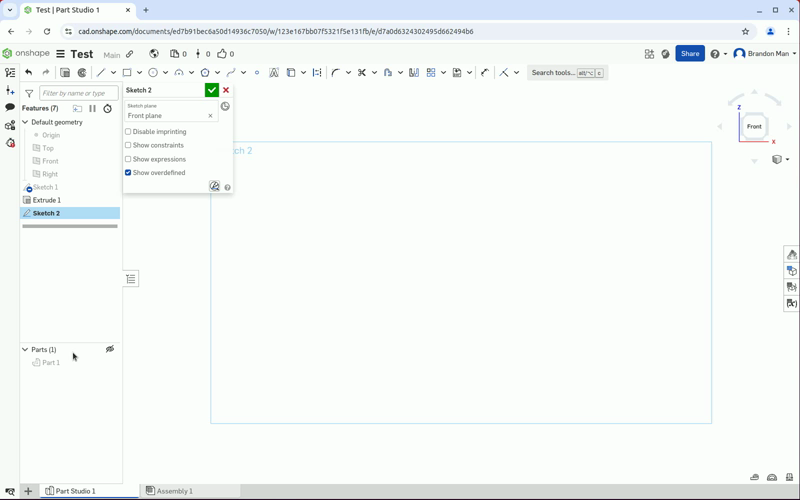
key(l)
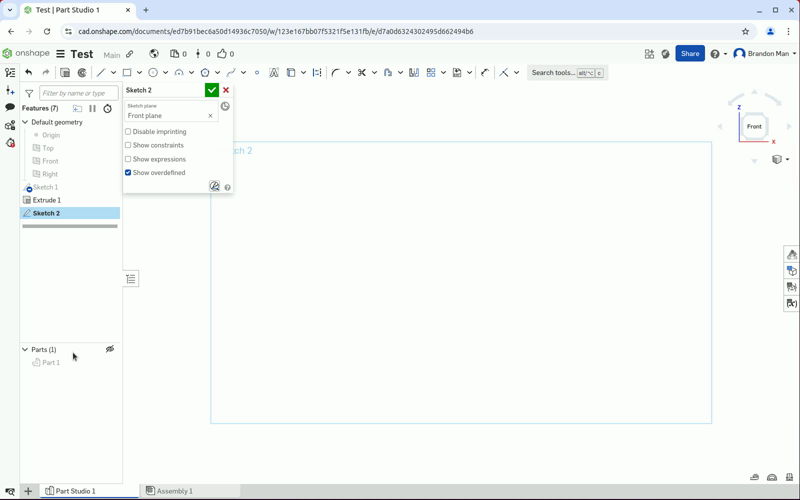
key_down(shift)
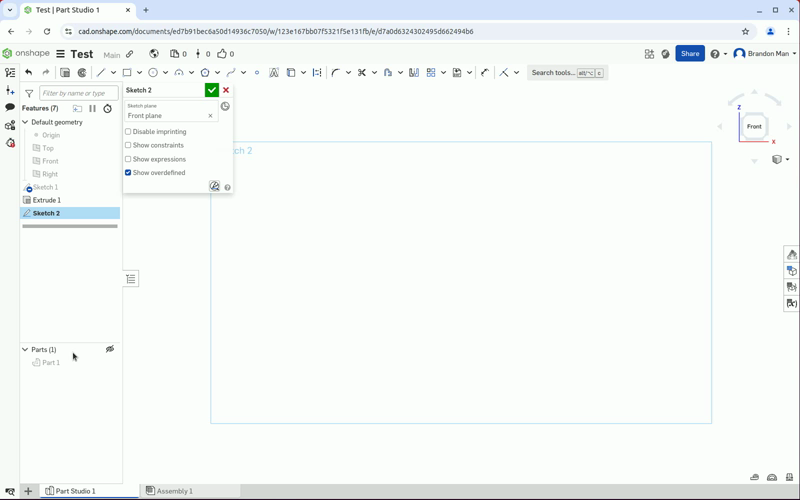
mouse_move(348, 293)
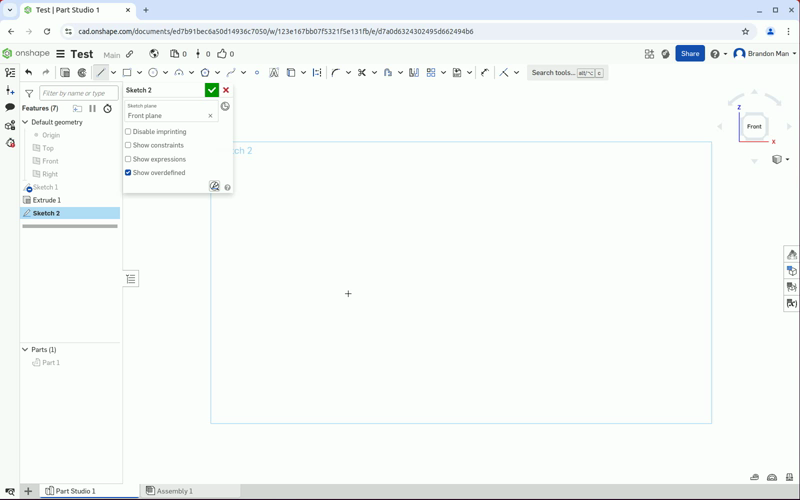
click(348, 293)
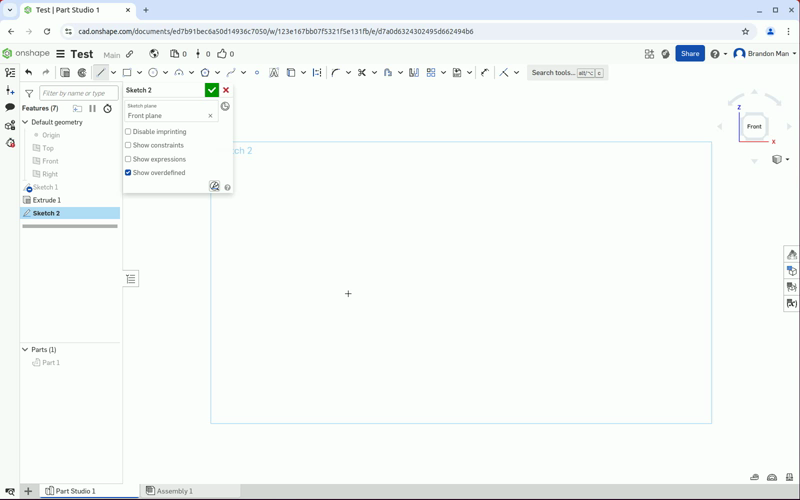
key_up(shift)
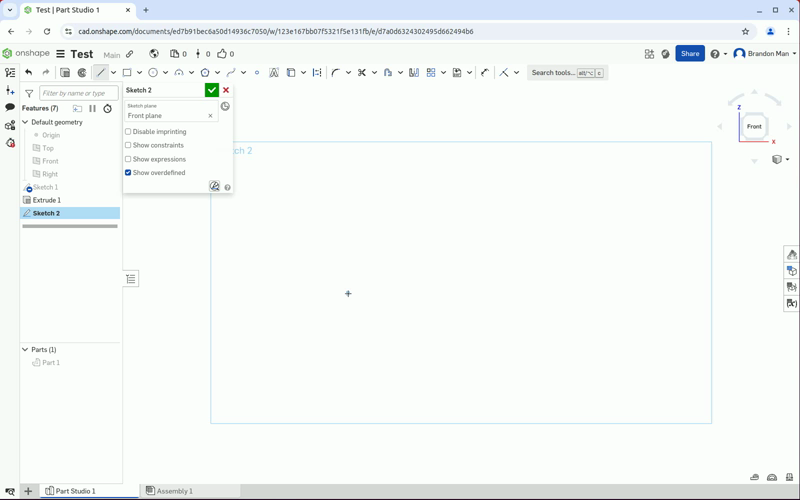
key_down(shift)
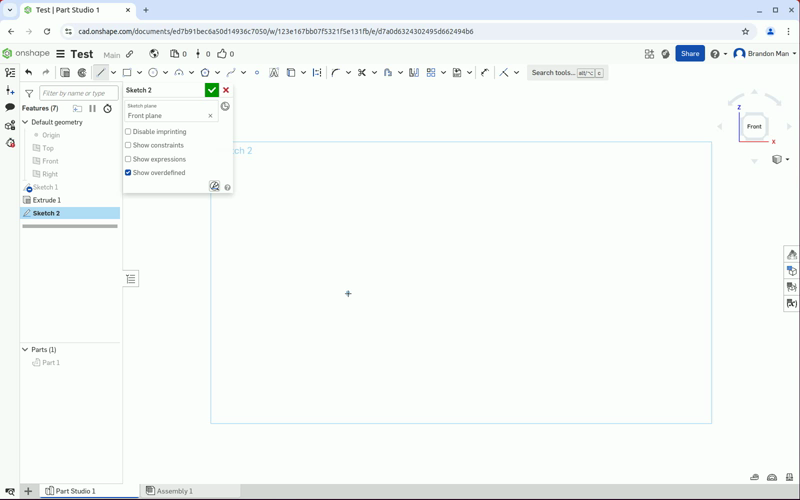
mouse_move(569, 293)
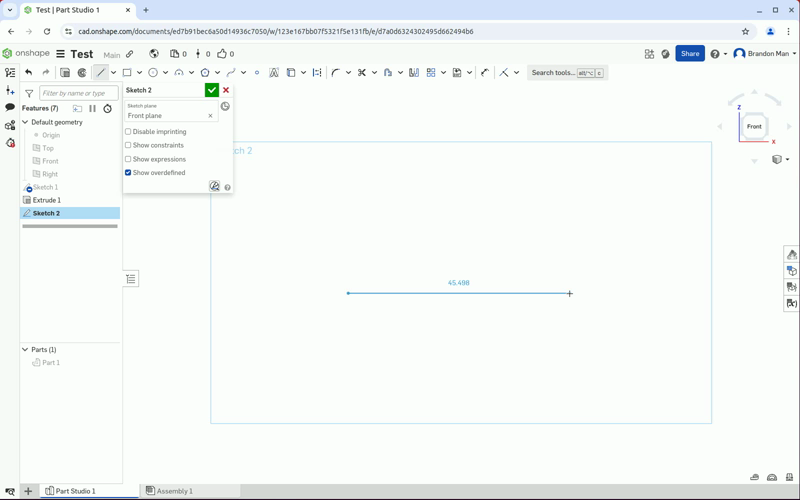
click(569, 293)
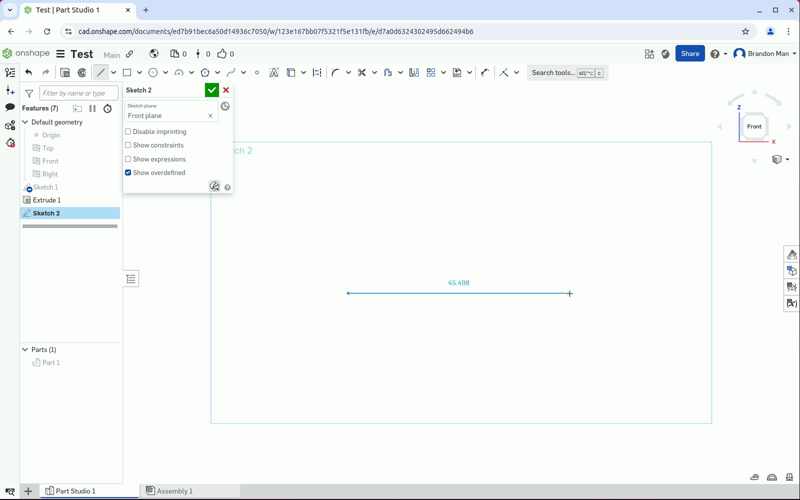
key_up(shift)
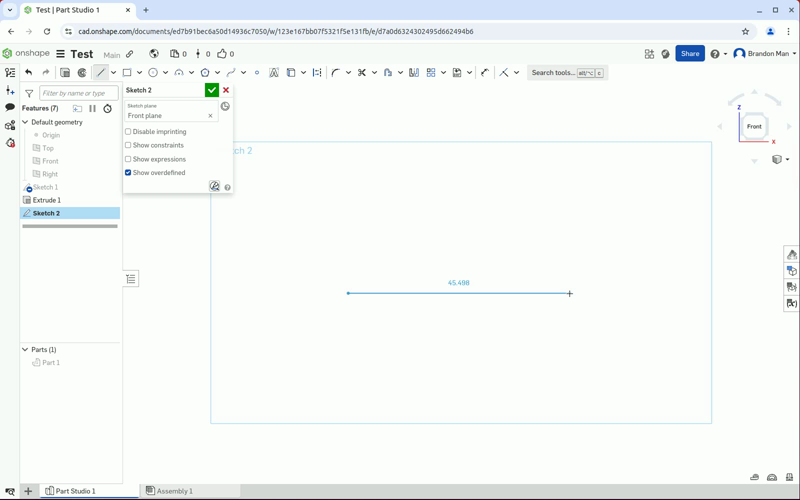
key_down(shift)
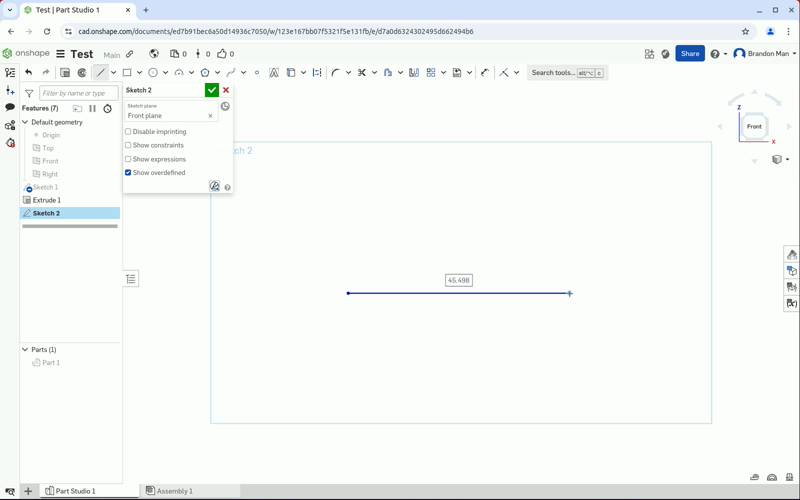
mouse_move(589, 293)
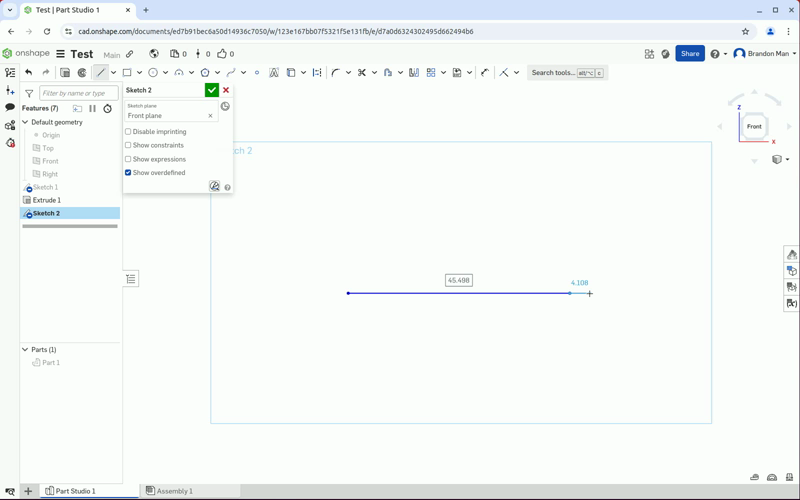
mouse_move(569, 251)
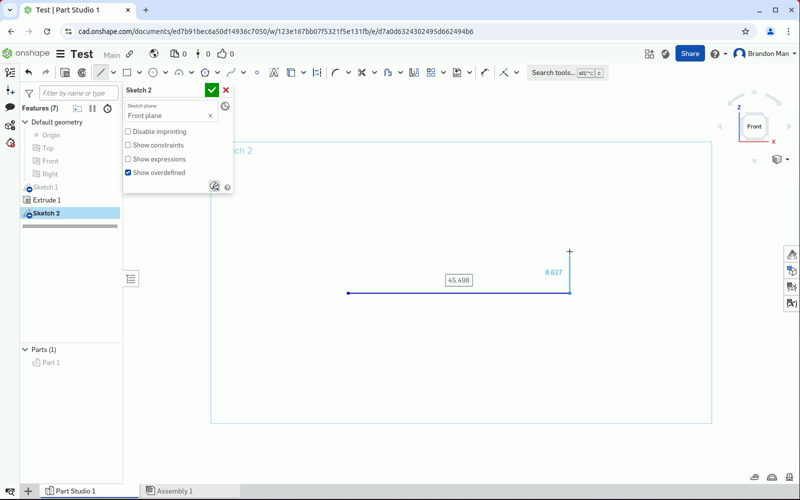
click(569, 251)
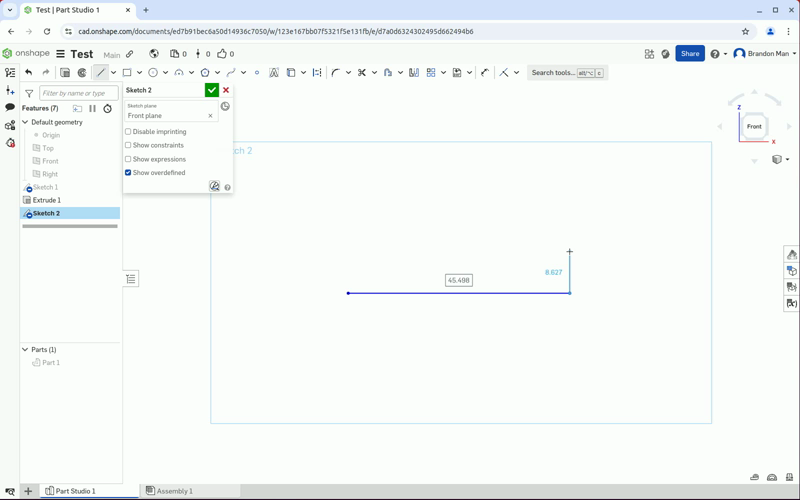
key_up(shift)
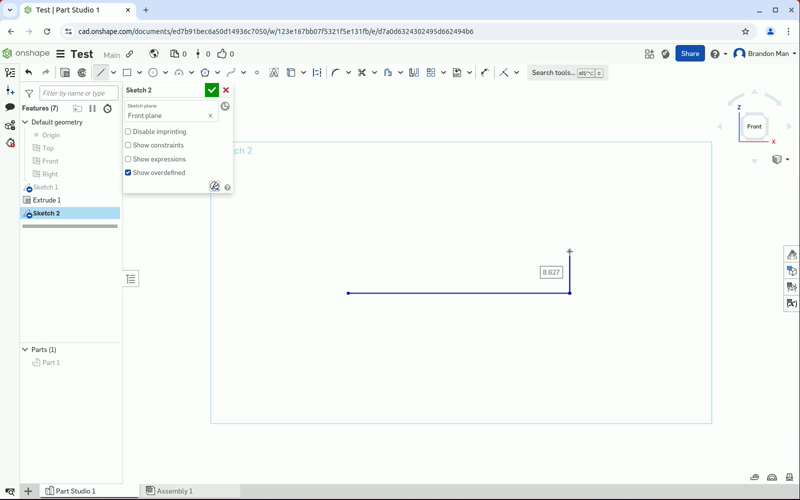
key_down(shift)
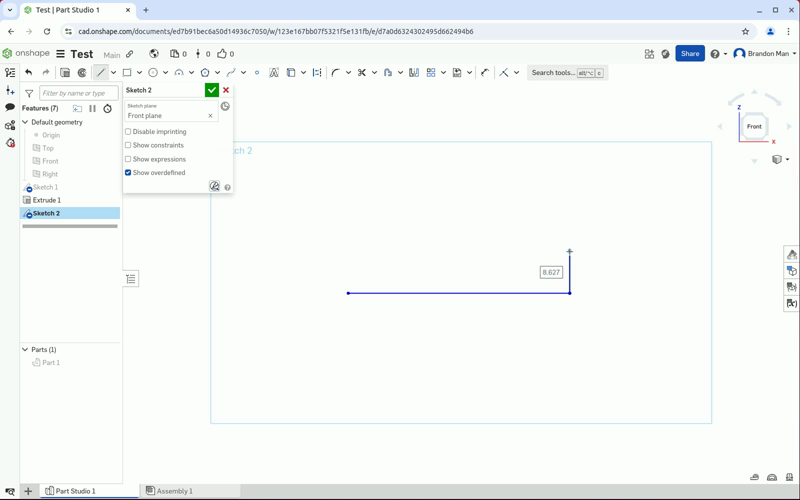
mouse_move(348, 251)
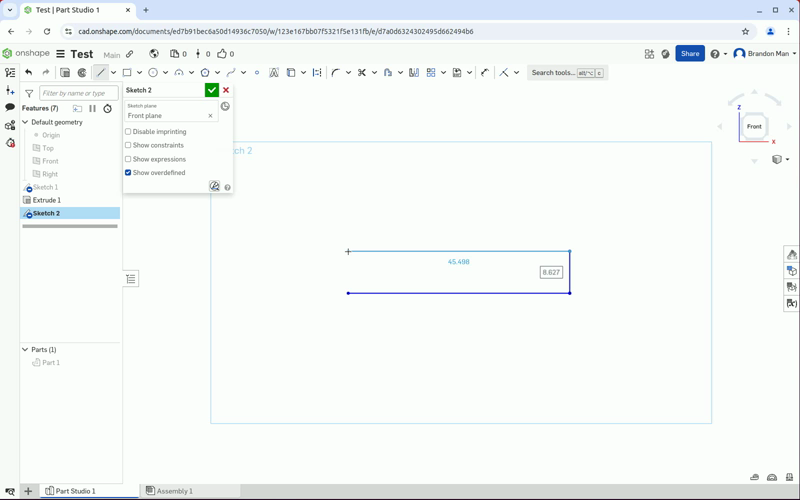
click(348, 251)
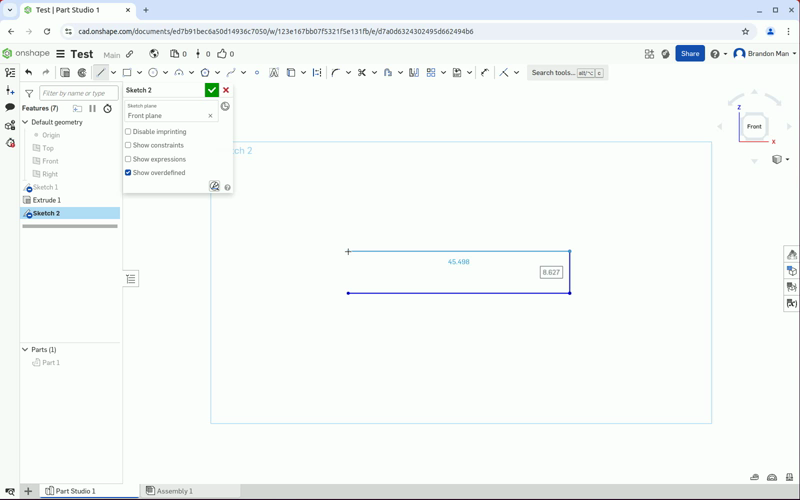
key_up(shift)
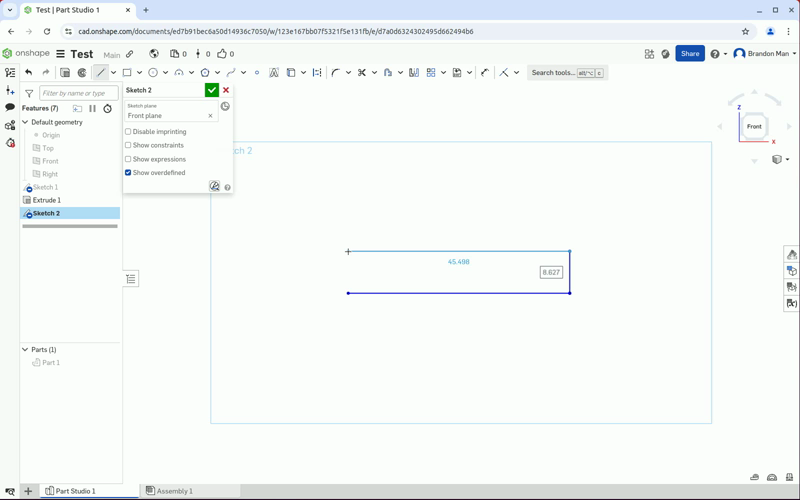
mouse_move(378, 251)
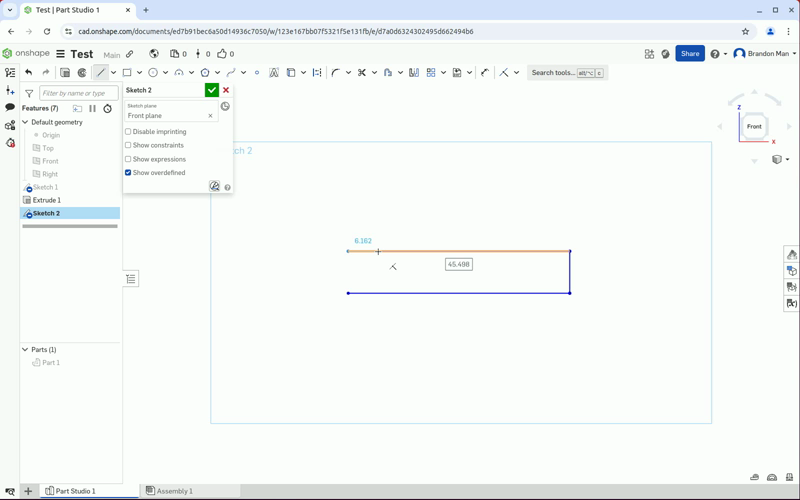
key_down(shift)
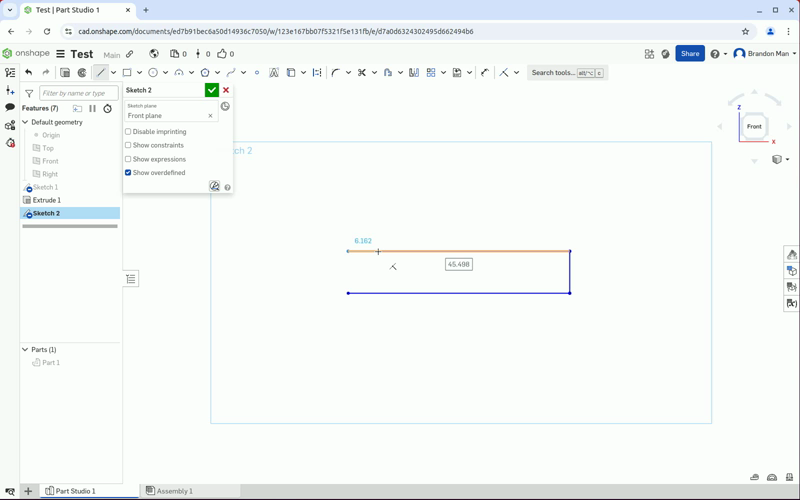
mouse_move(348, 293)
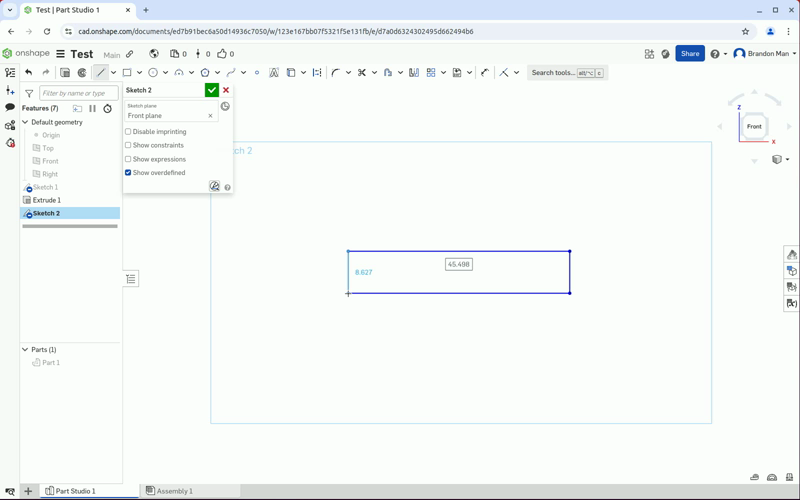
key_up(shift)
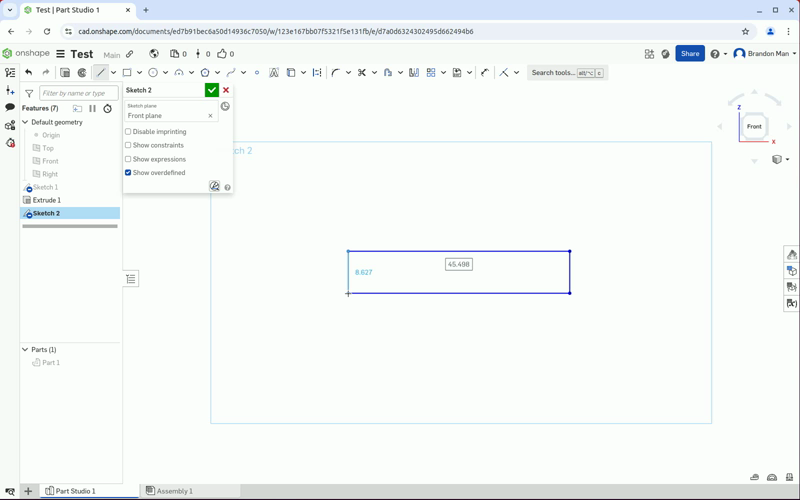
click(348, 293)
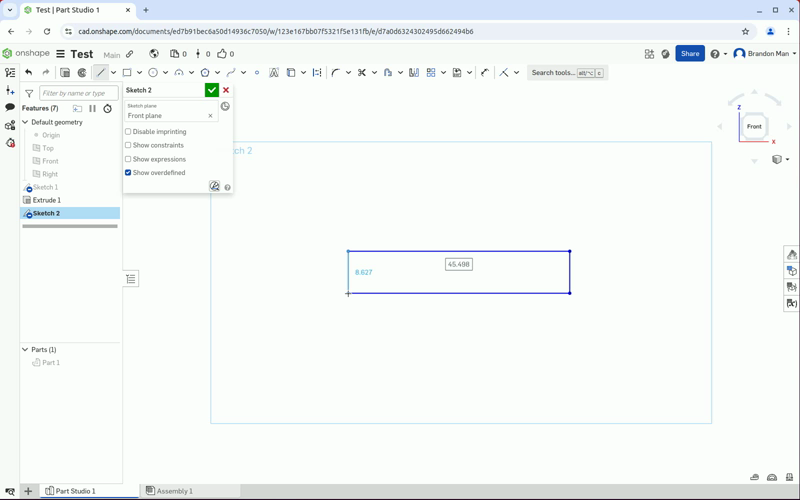
key(esc)
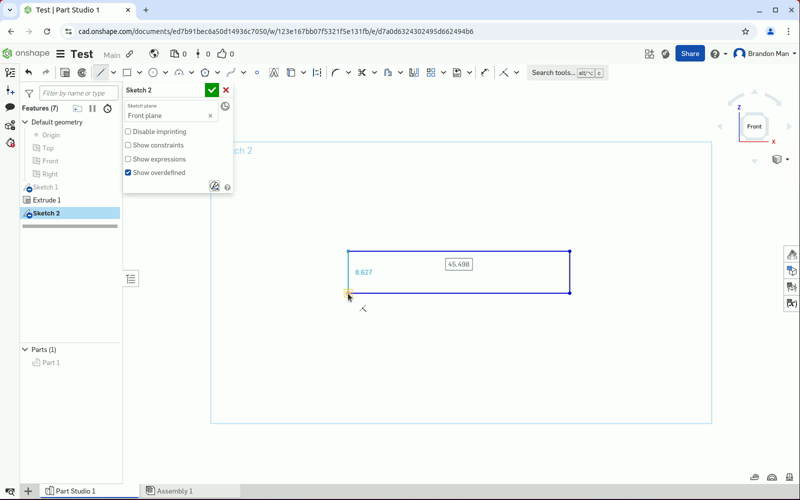
mouse_move(550, 266)
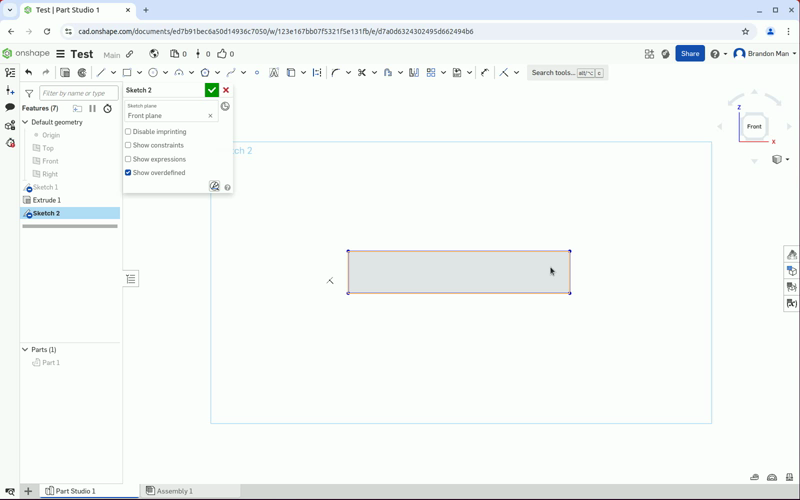
click(550, 266)
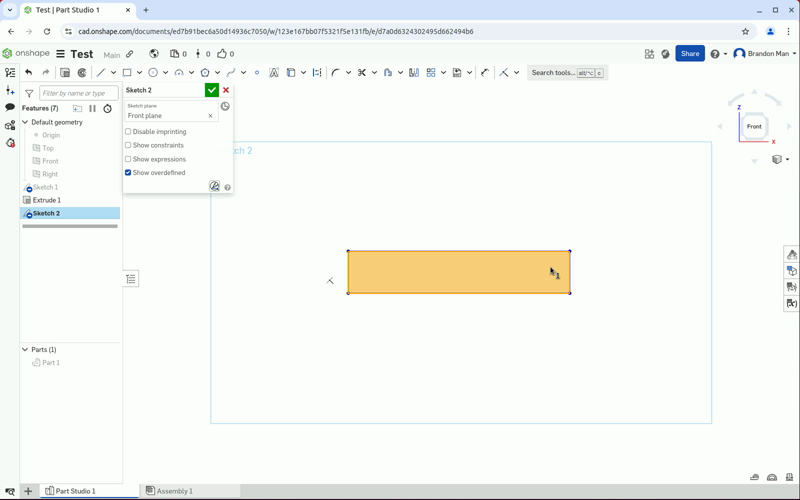
mouse_move(73, 352)
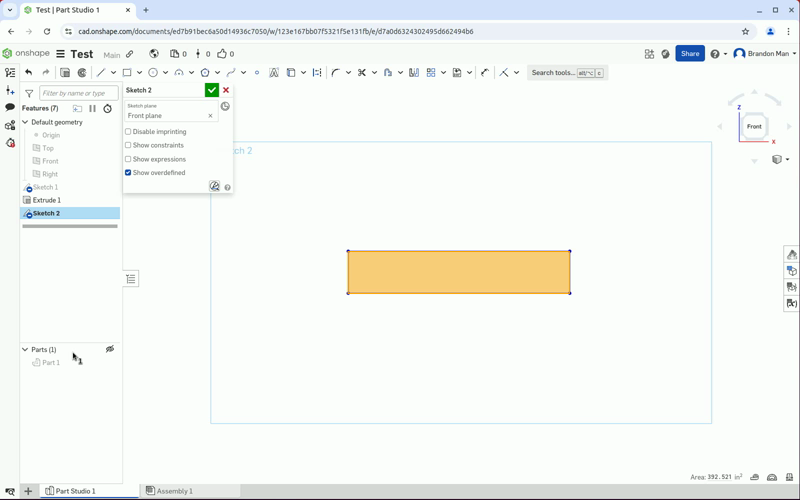
key(shift+y)
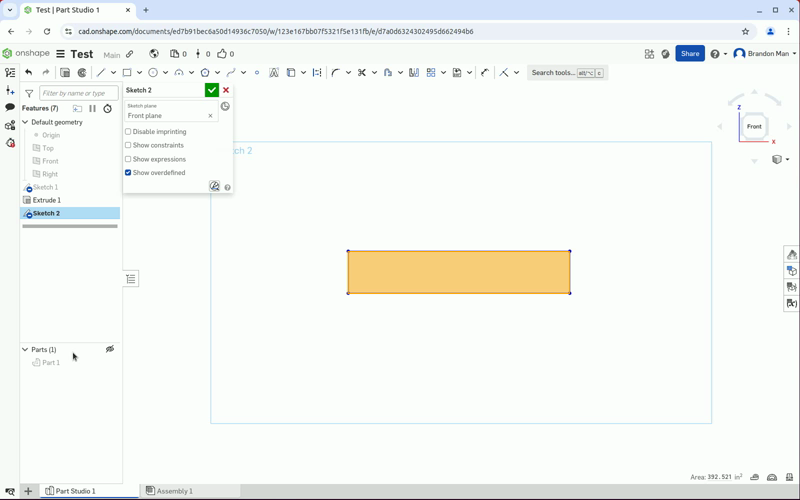
key(shift+e)
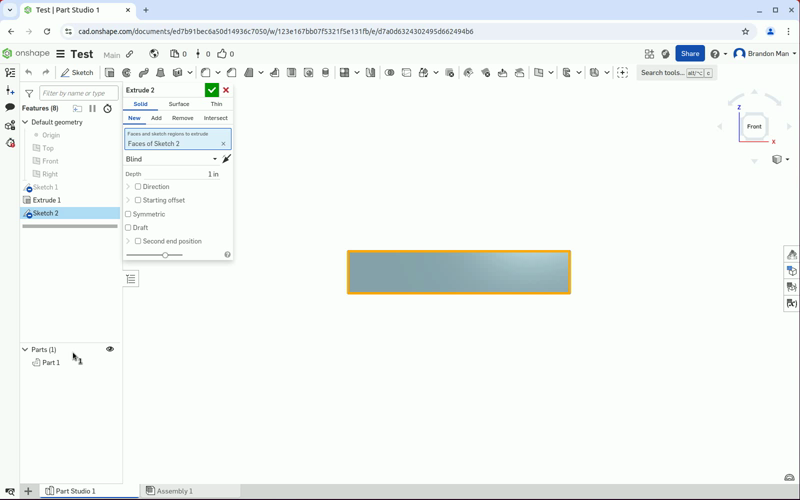
mouse_move(143, 106)
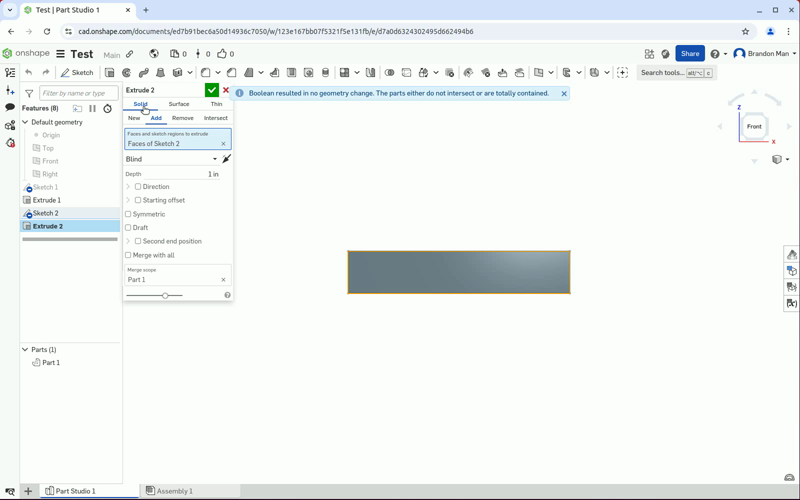
click(143, 106)
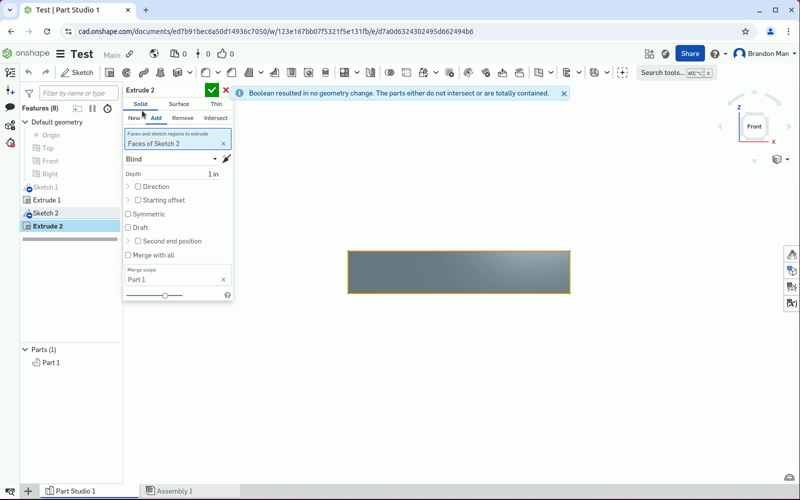
mouse_move(137, 120)
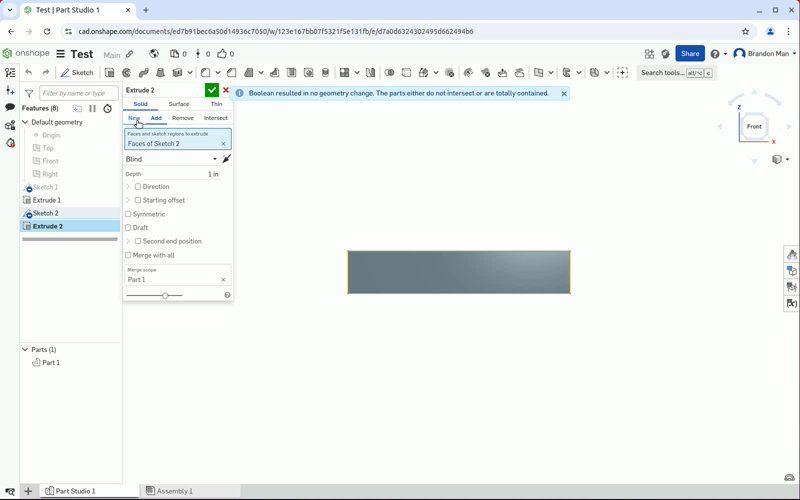
click(137, 120)
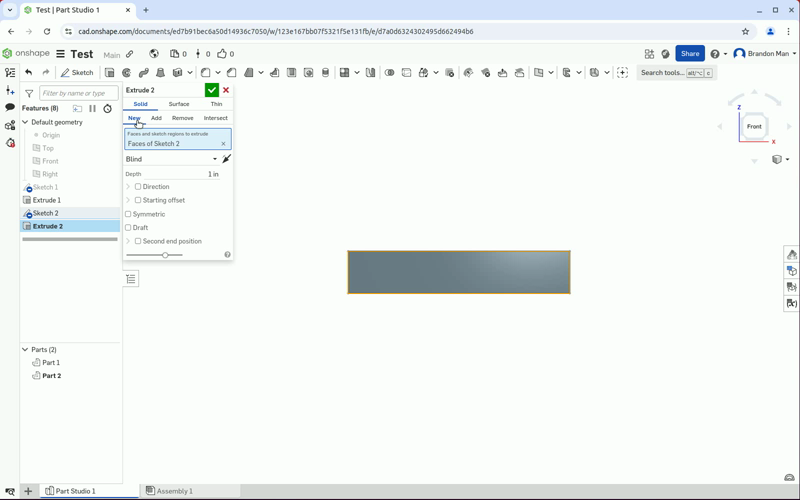
key(tab, 4)
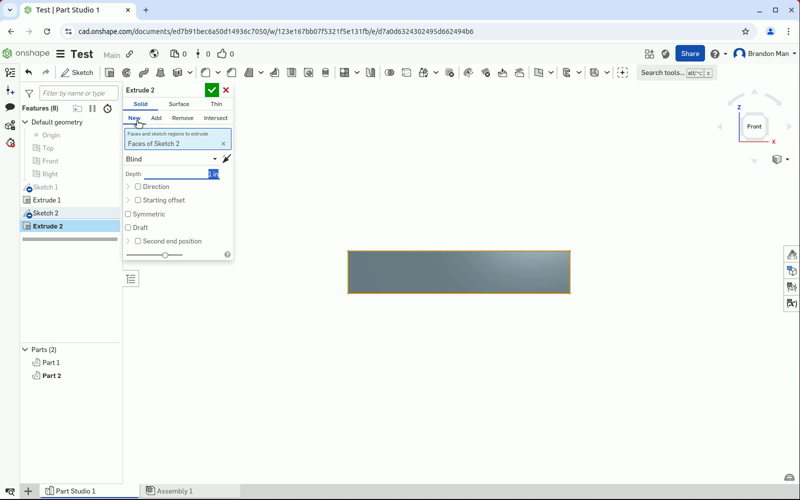
text(0.241)
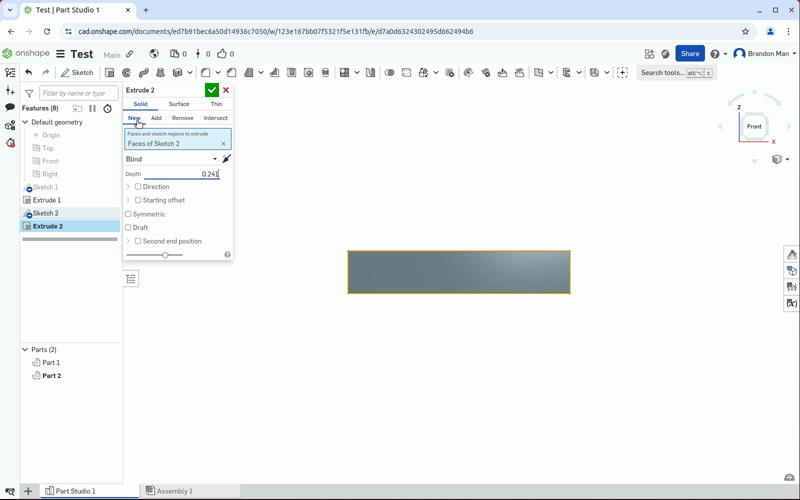
key(enter)
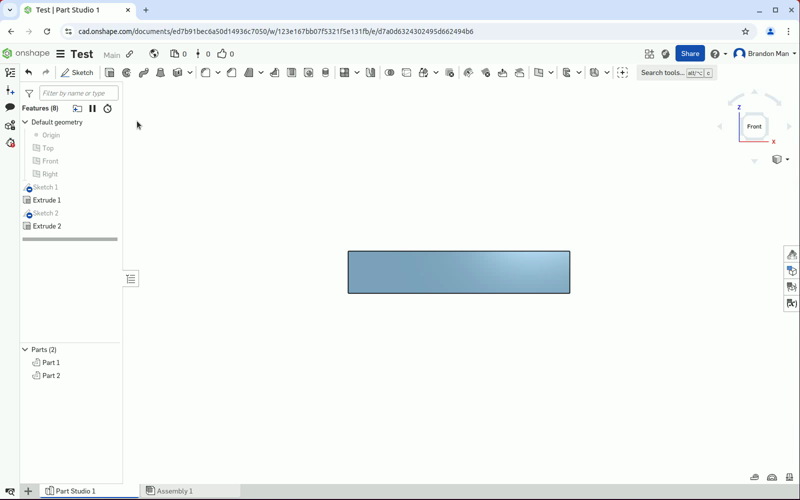
key(shift+h)
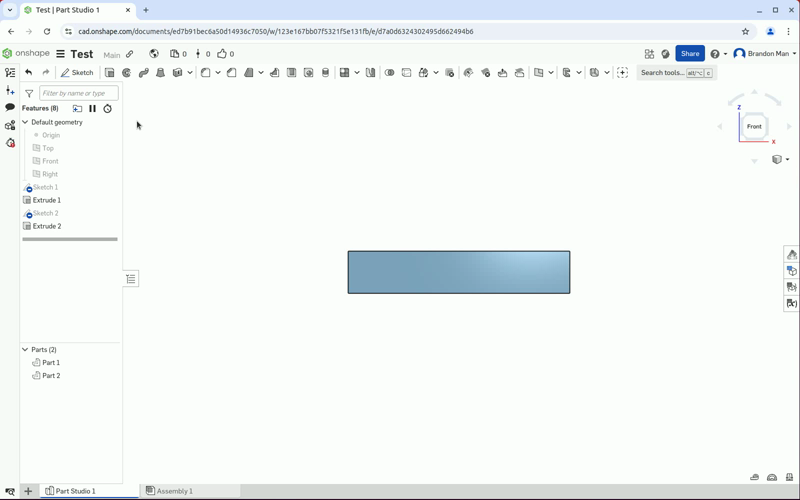
key(shift+h)
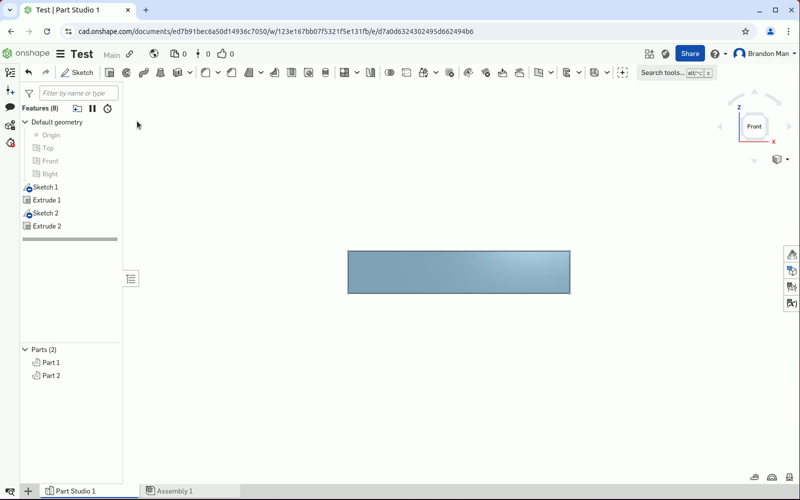
key(shift+7)
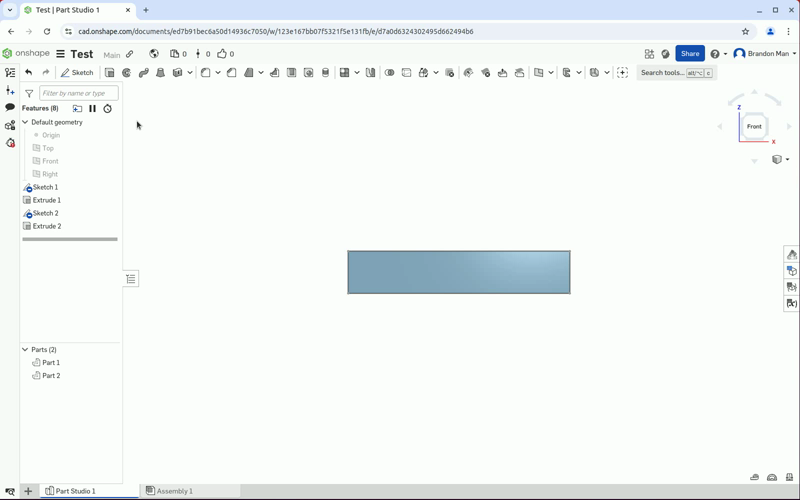
key(left, 2)
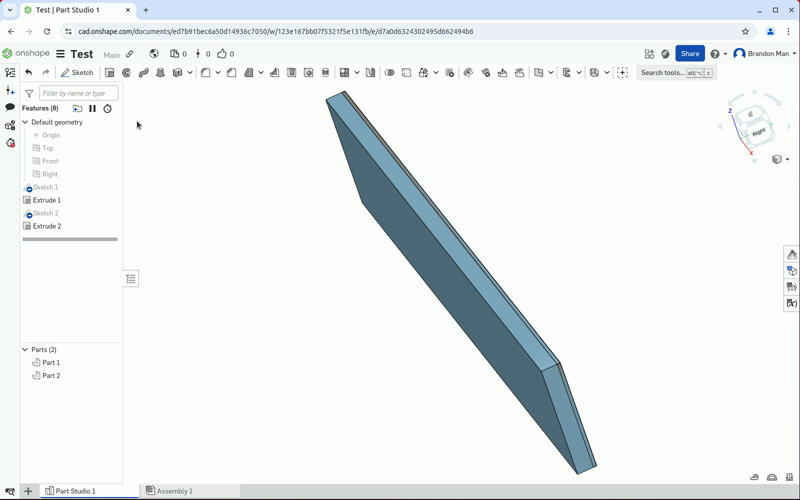
key(down, 2)
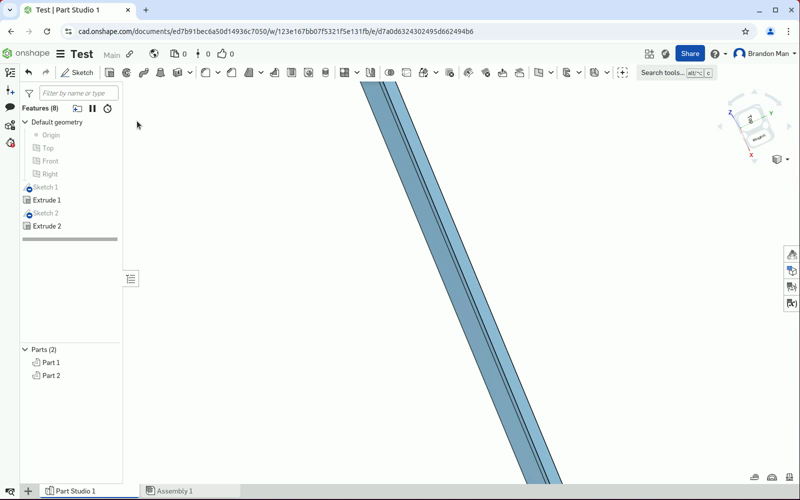
key(up, 2)
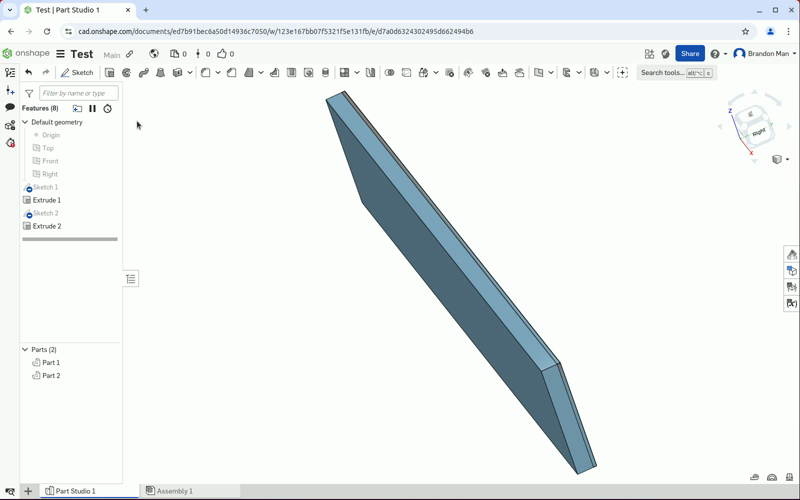
key(right, 2)
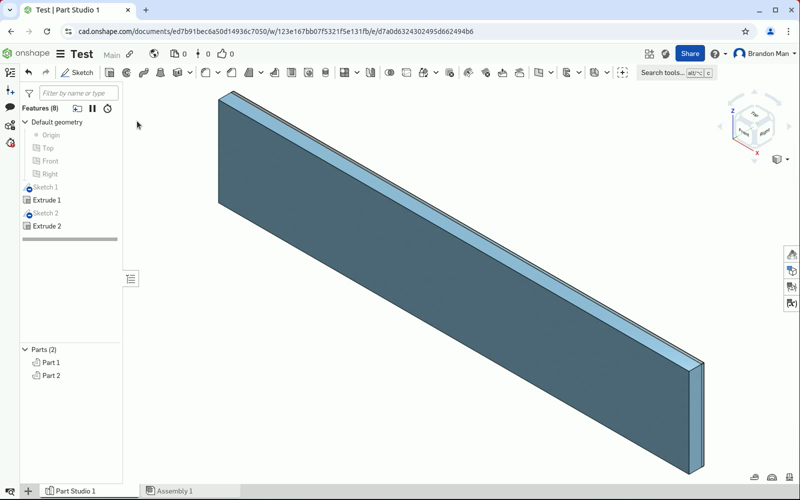
mouse_move(73, 189)
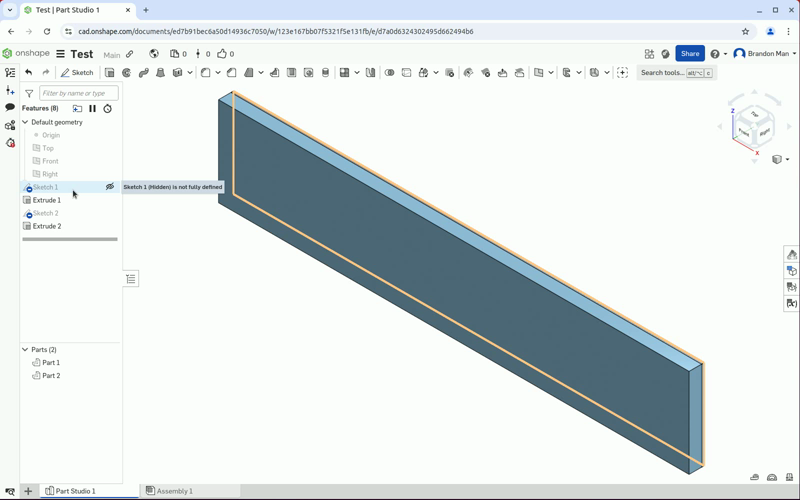
click(73, 189)